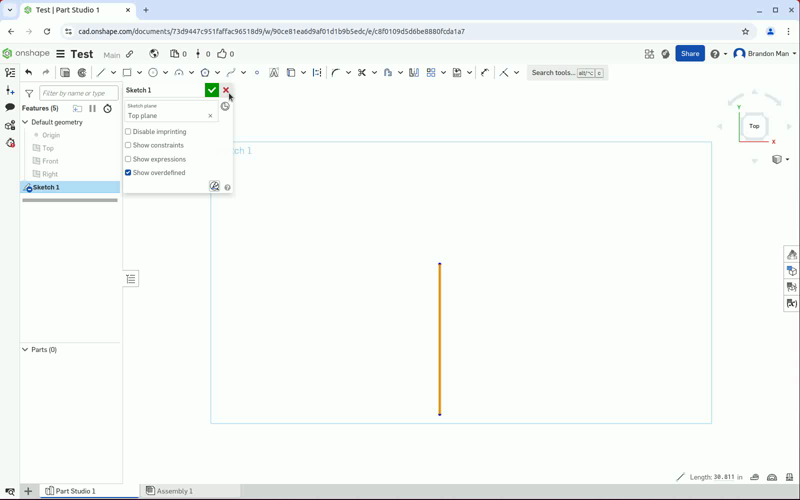
key(shift+h)
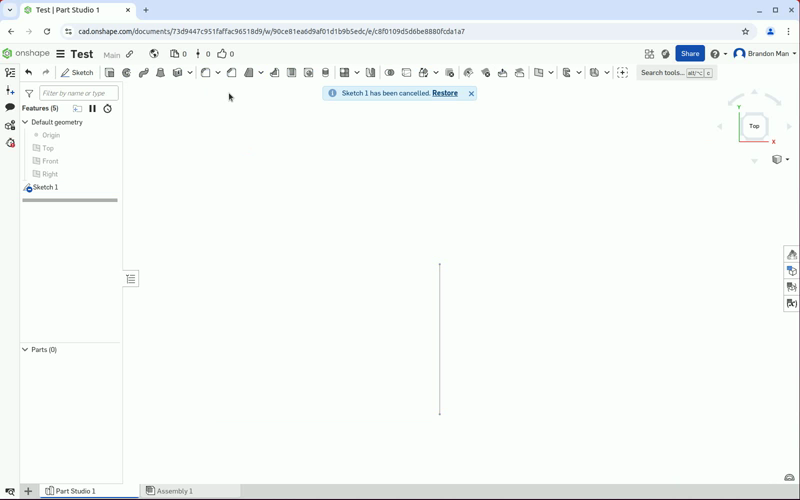
key(shift+s)
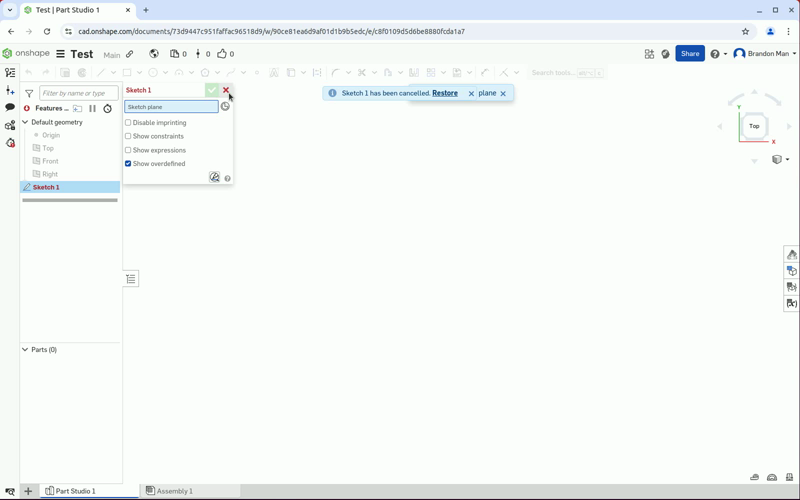
mouse_move(73, 150)
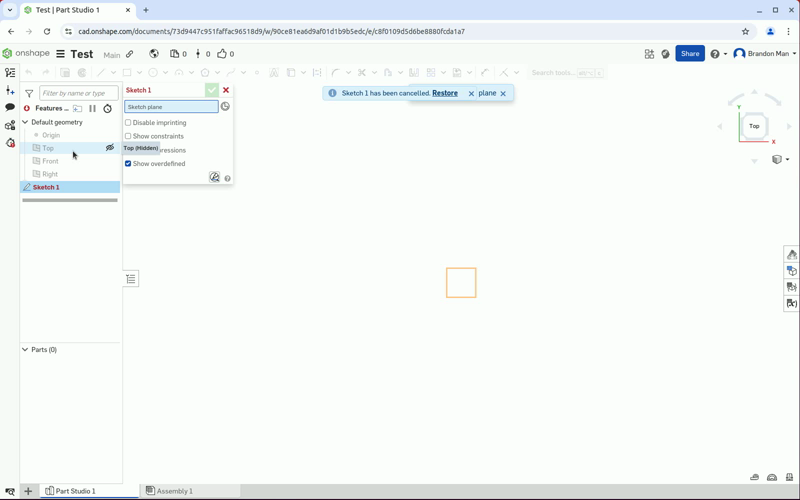
click(73, 150)
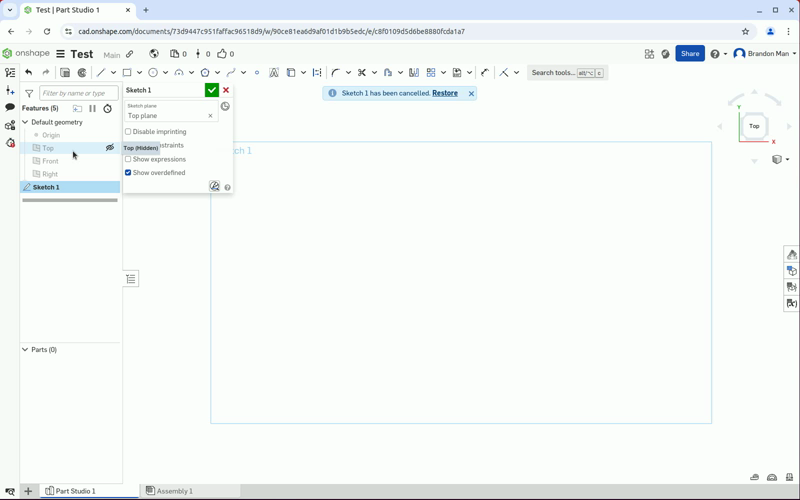
mouse_move(73, 352)
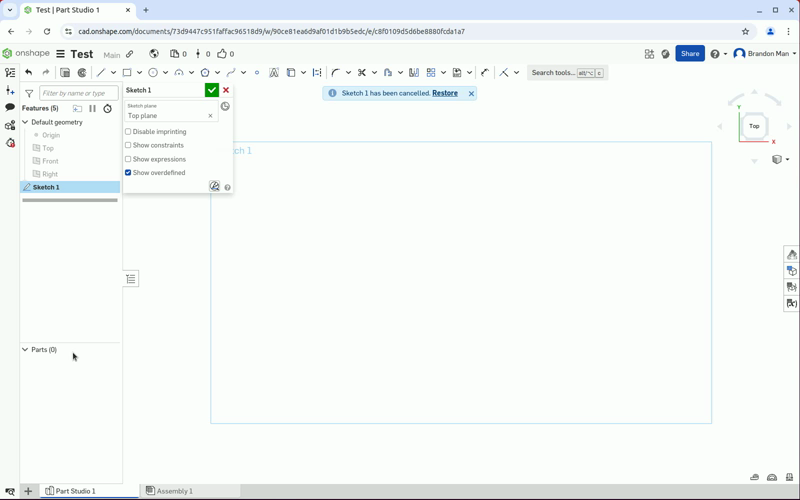
key(y)
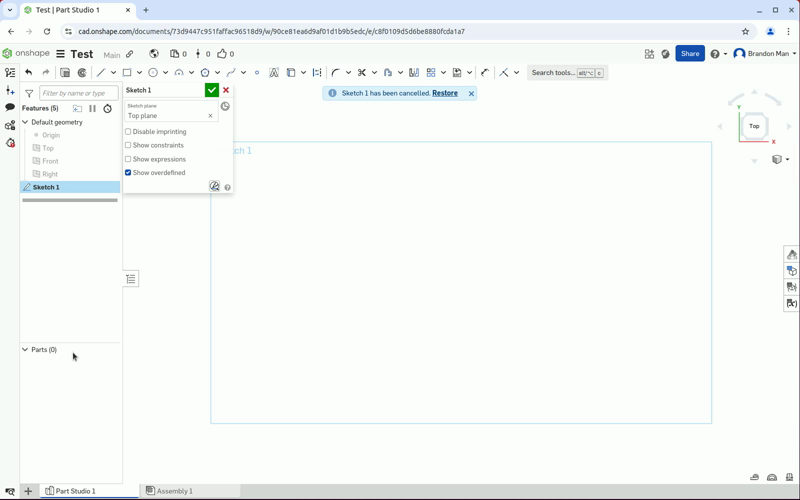
key(l)
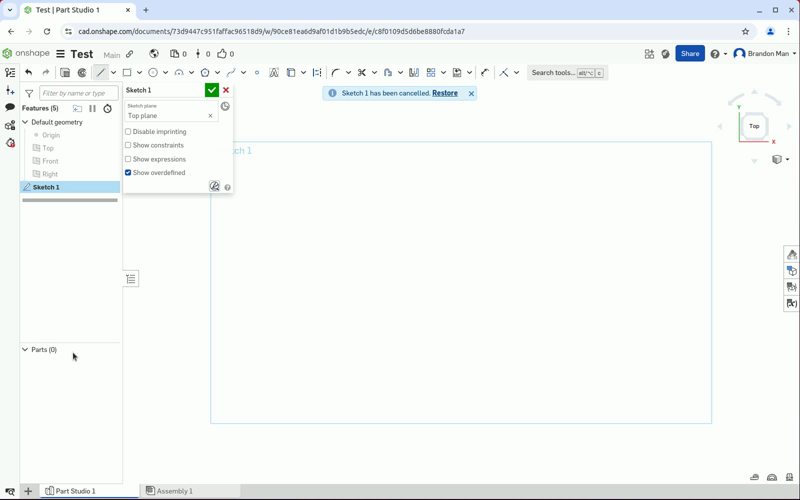
key_down(shift)
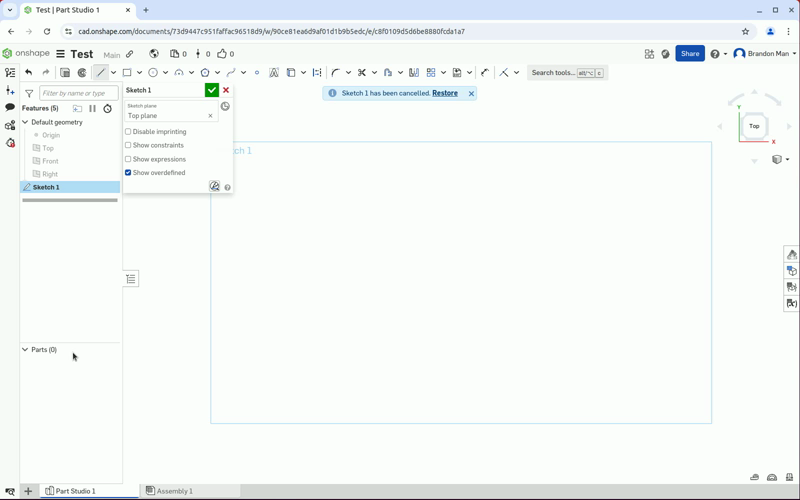
mouse_move(348, 327)
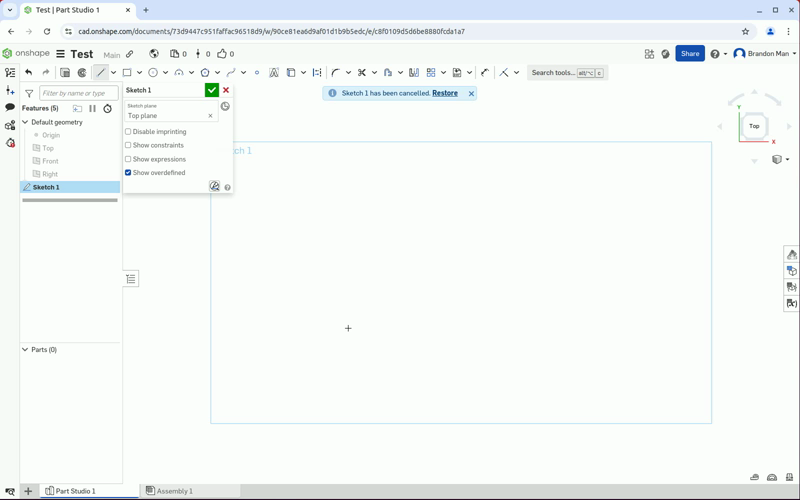
click(348, 327)
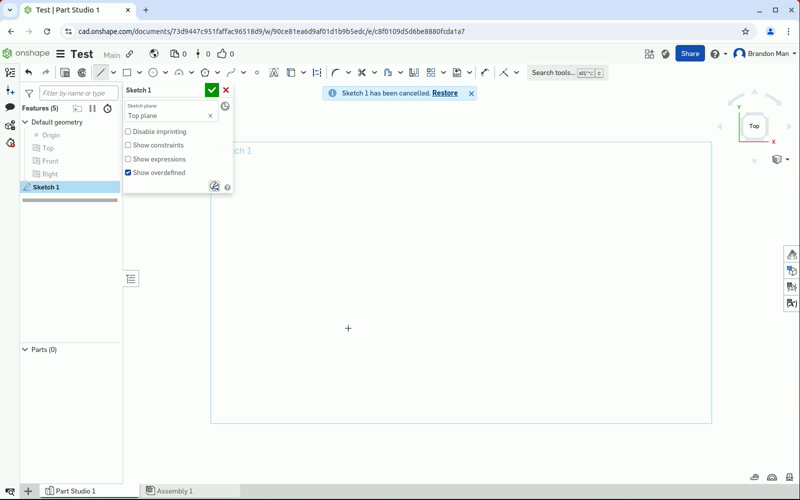
key_up(shift)
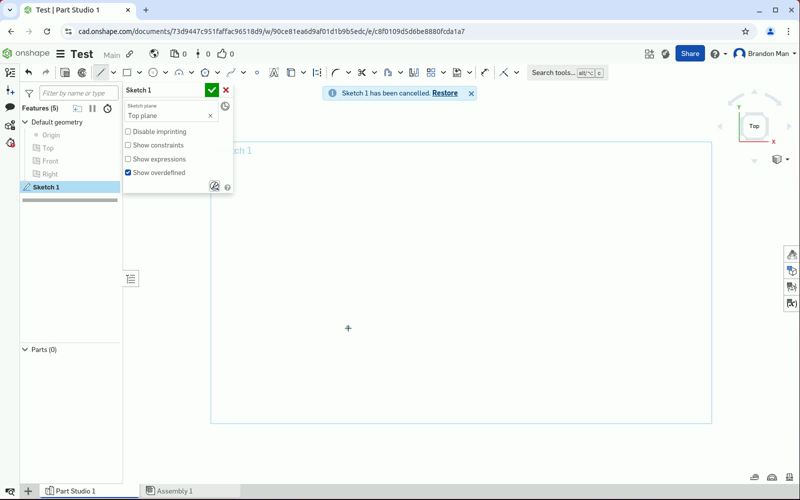
key_down(shift)
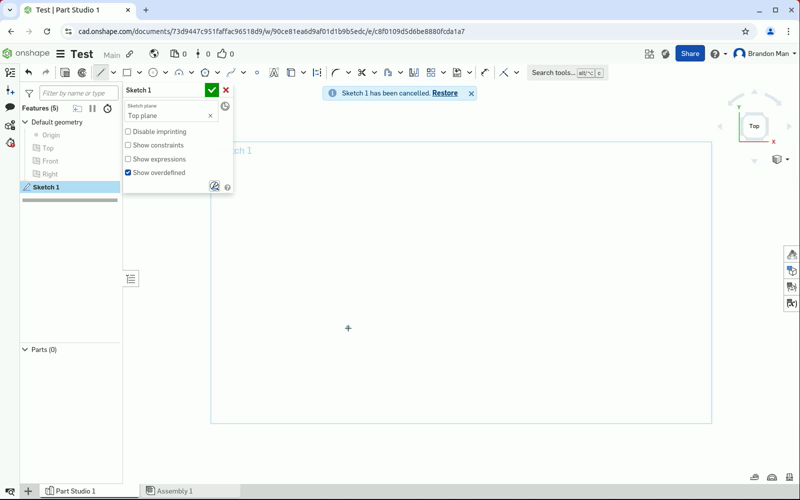
mouse_move(414, 393)
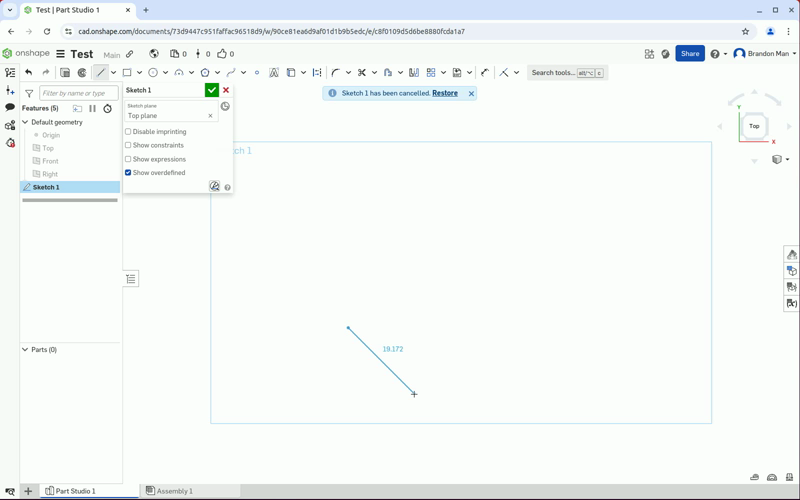
click(414, 393)
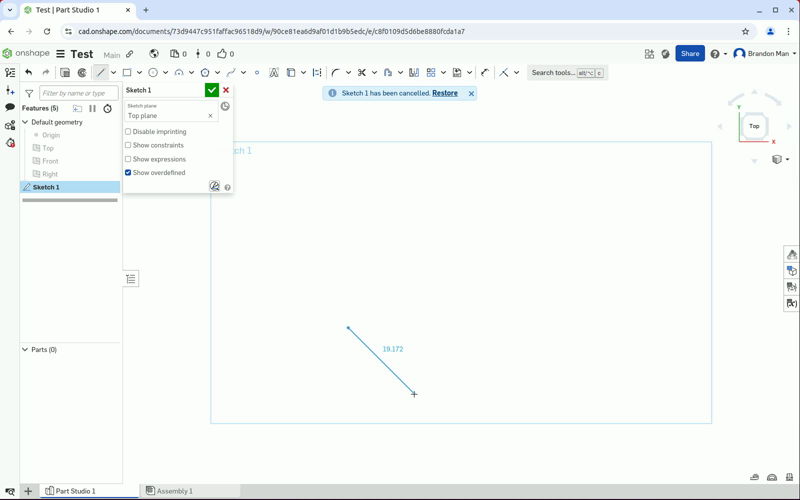
key_up(shift)
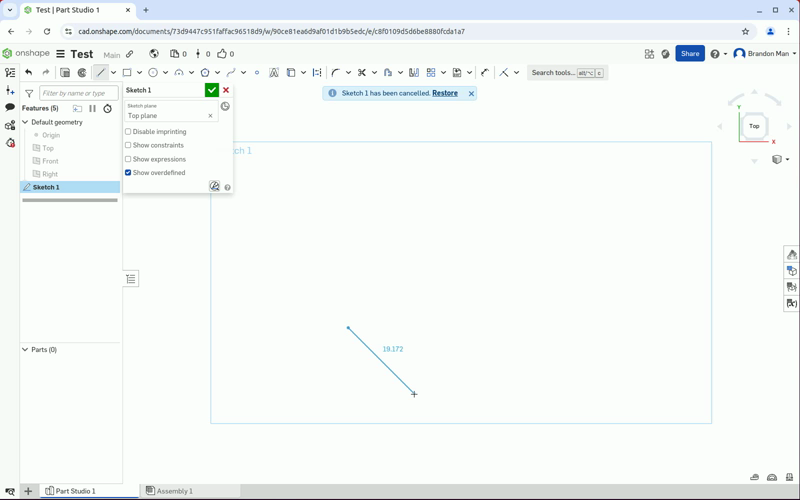
key_down(shift)
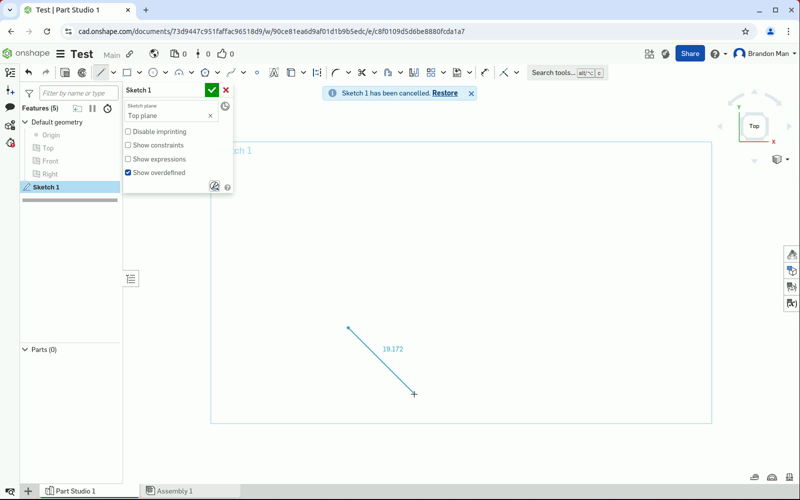
mouse_move(506, 393)
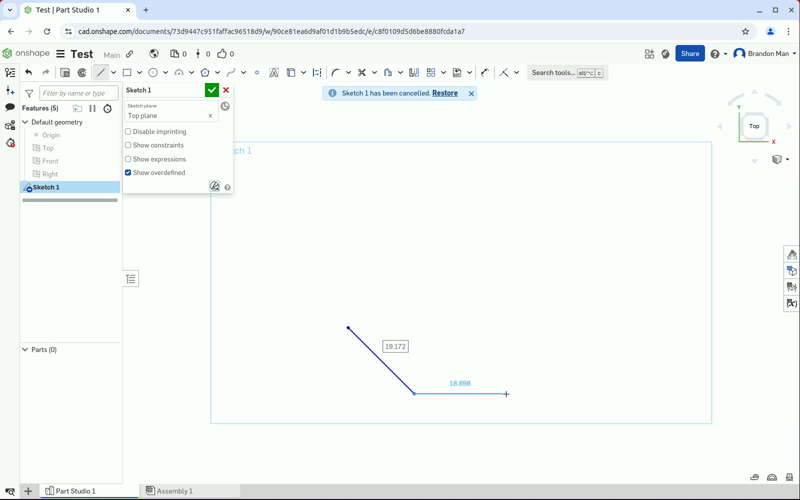
click(506, 393)
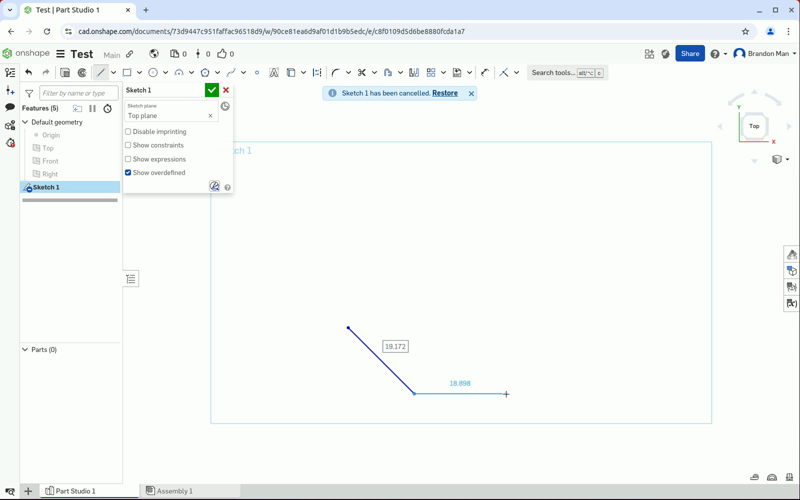
key_up(shift)
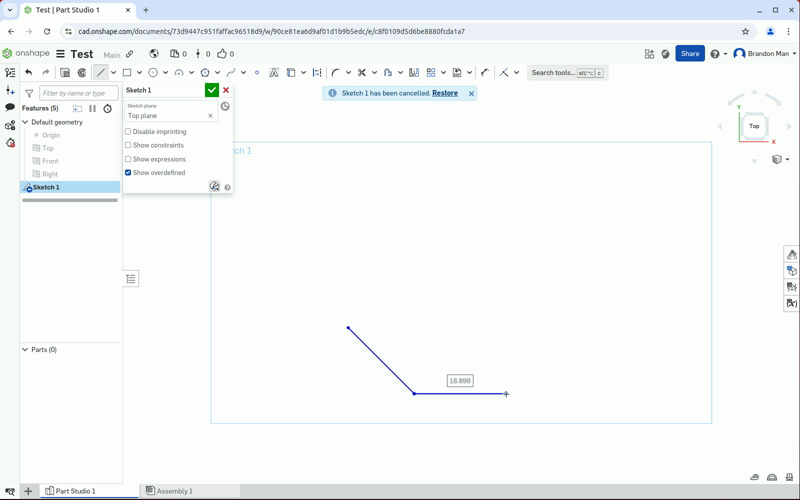
key_down(shift)
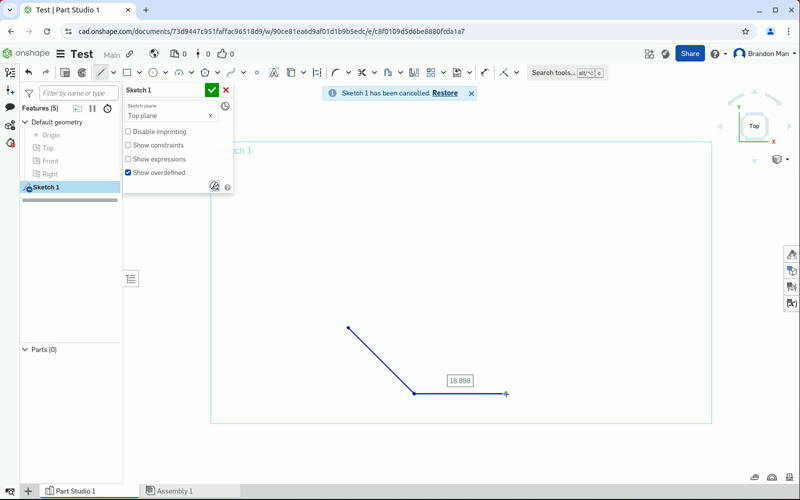
mouse_move(572, 327)
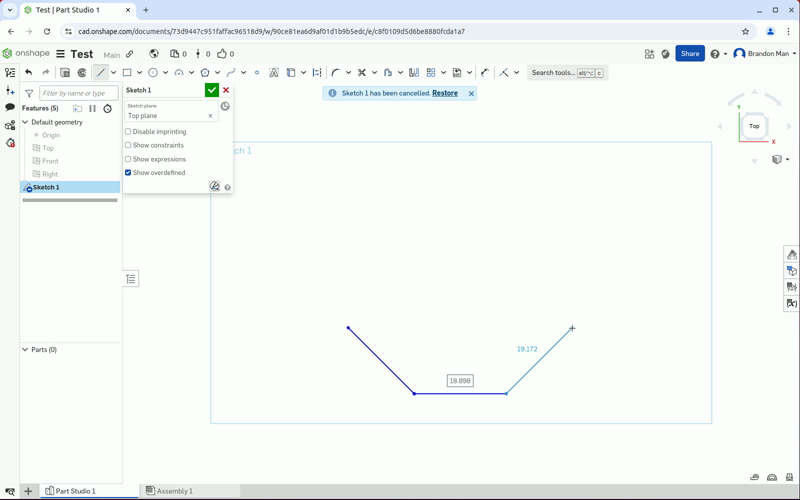
click(572, 327)
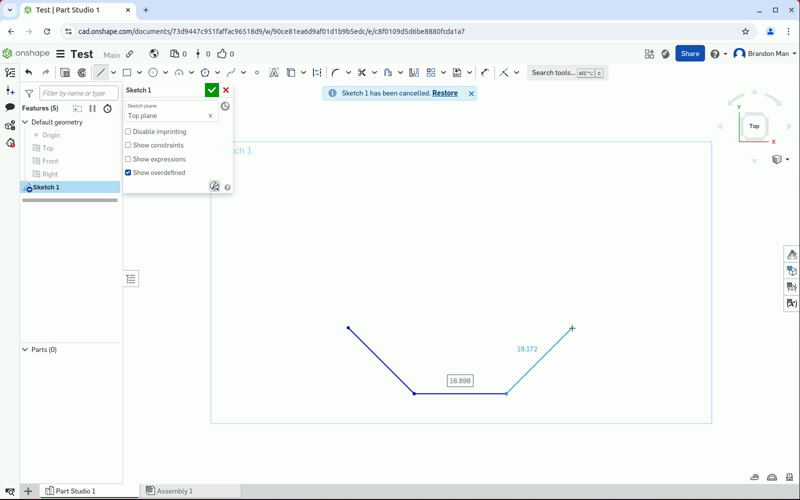
key_up(shift)
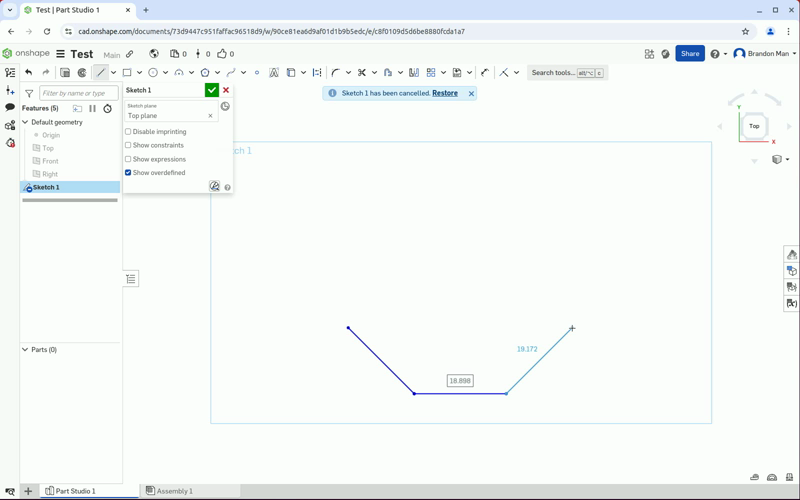
key_down(shift)
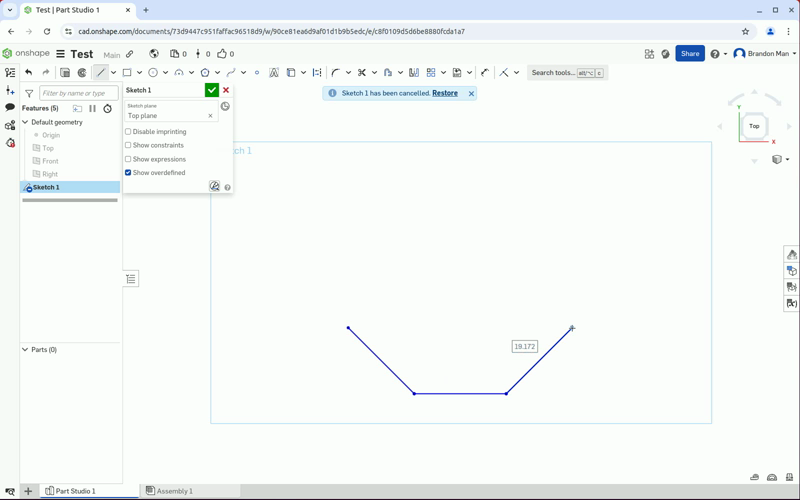
mouse_move(572, 236)
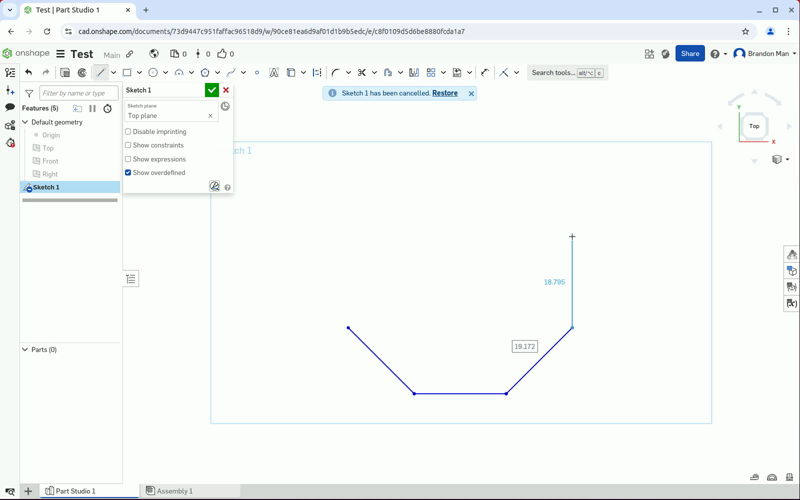
click(572, 236)
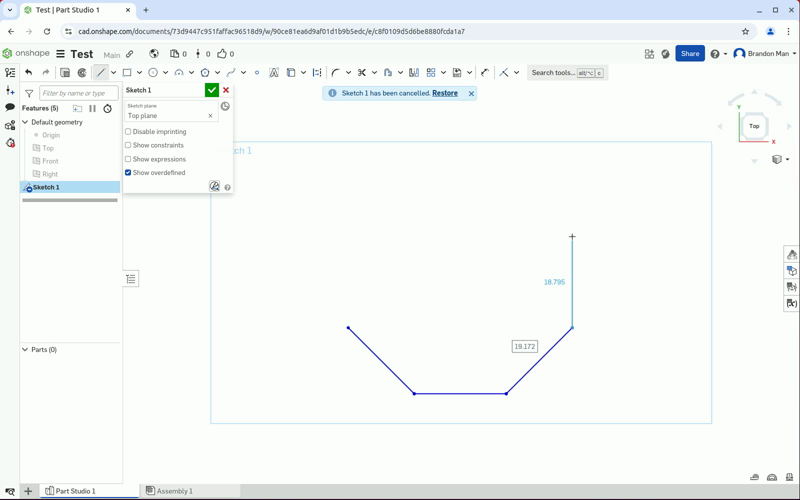
key_up(shift)
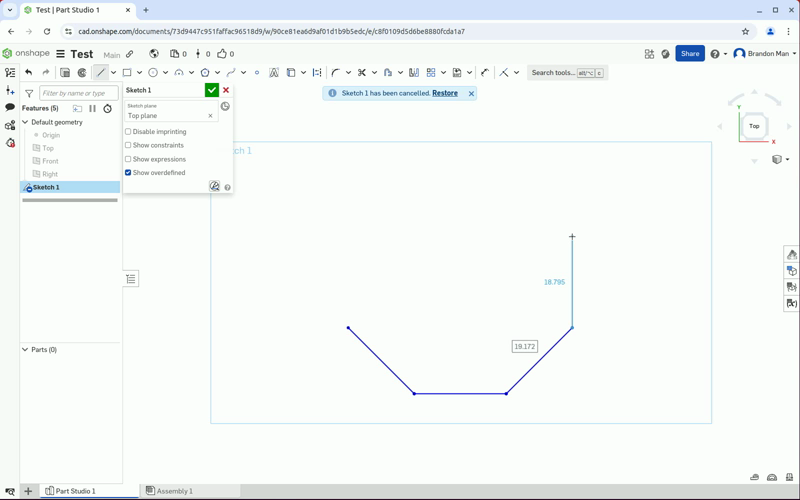
key_down(shift)
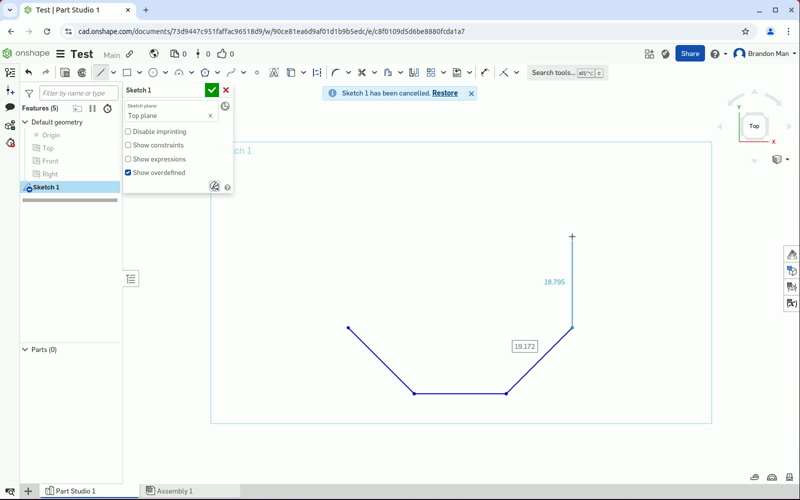
mouse_move(506, 170)
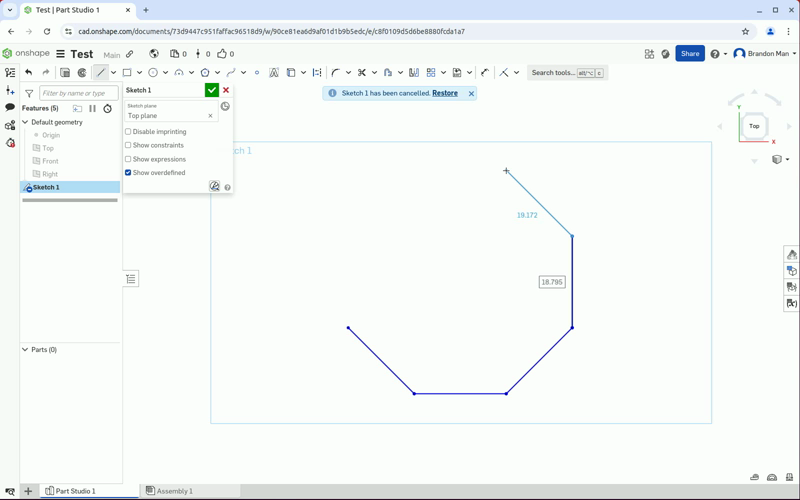
click(506, 170)
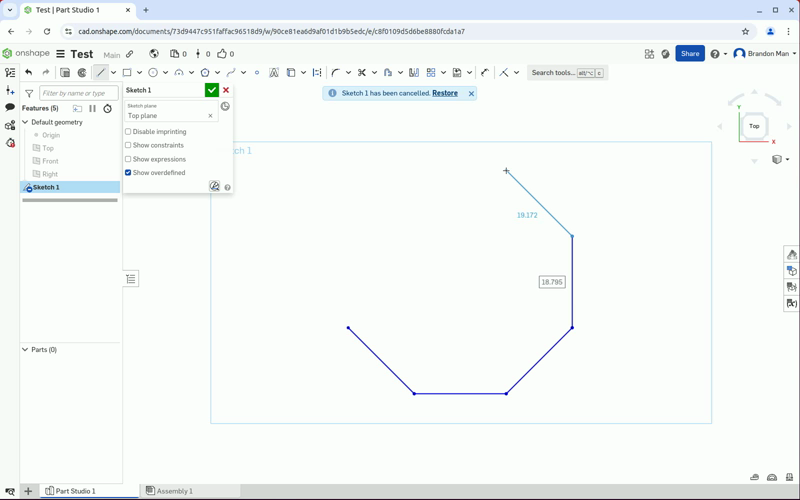
key_up(shift)
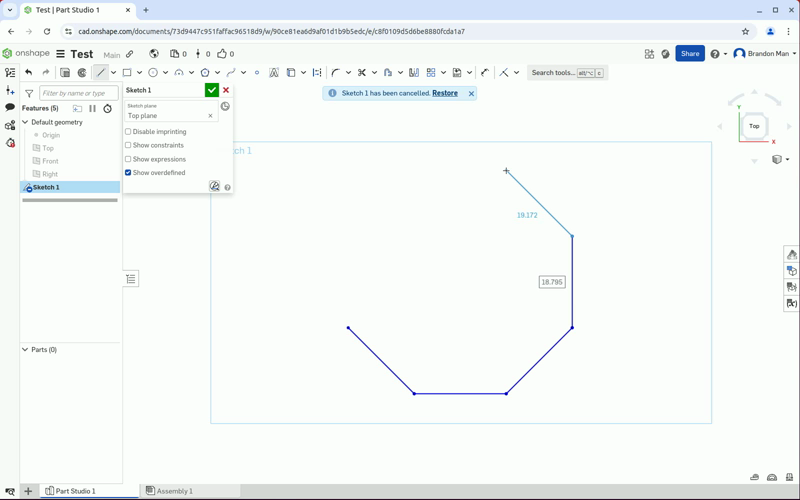
key_down(shift)
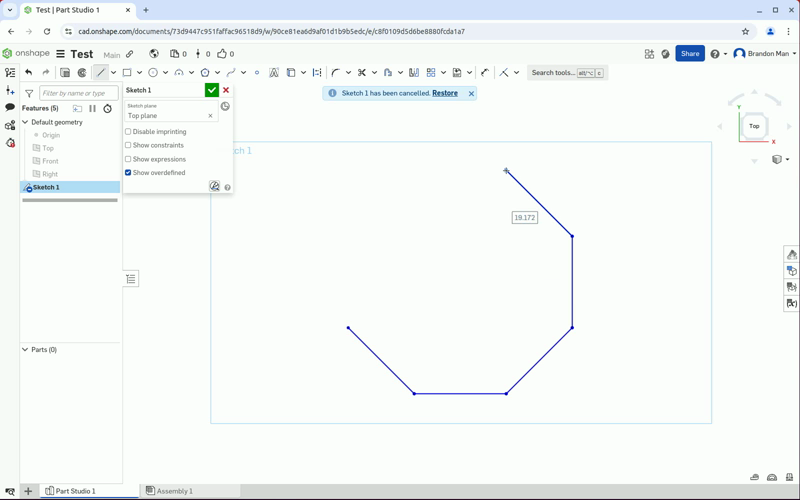
mouse_move(414, 170)
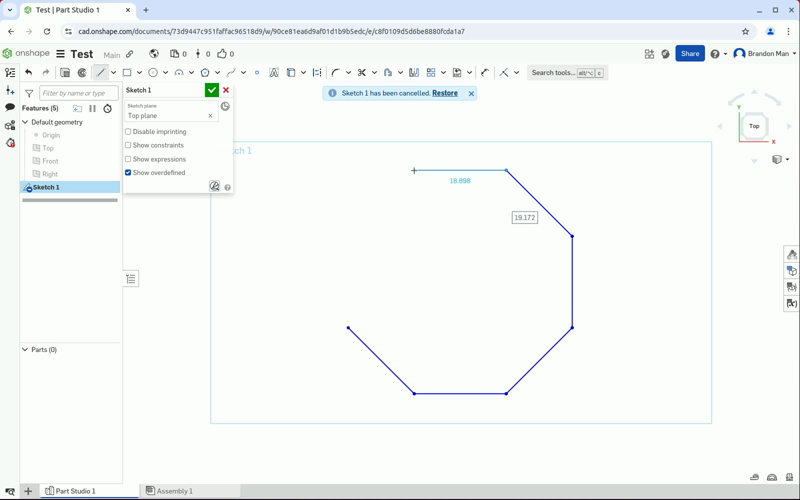
click(414, 170)
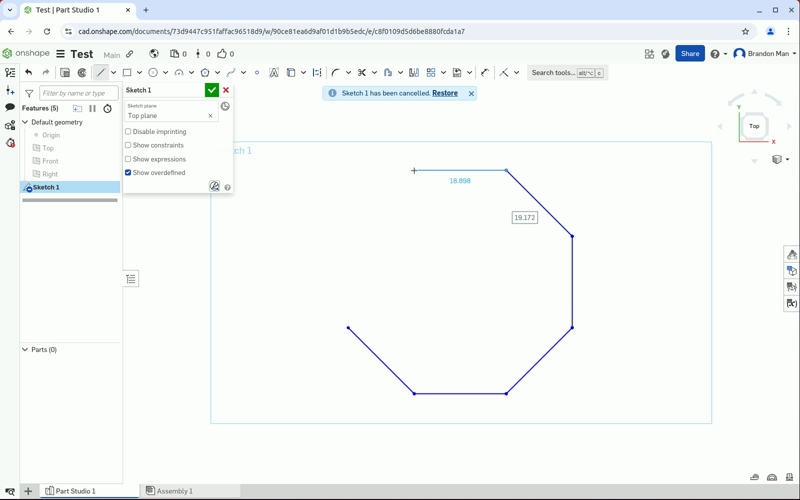
key_up(shift)
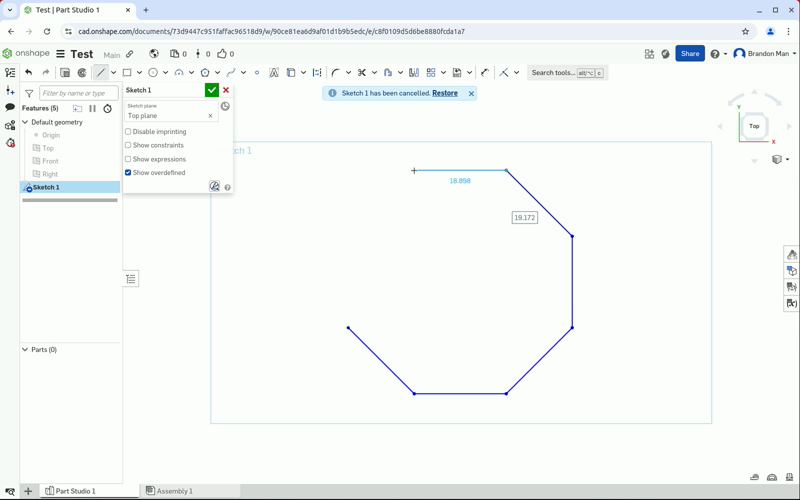
key_down(shift)
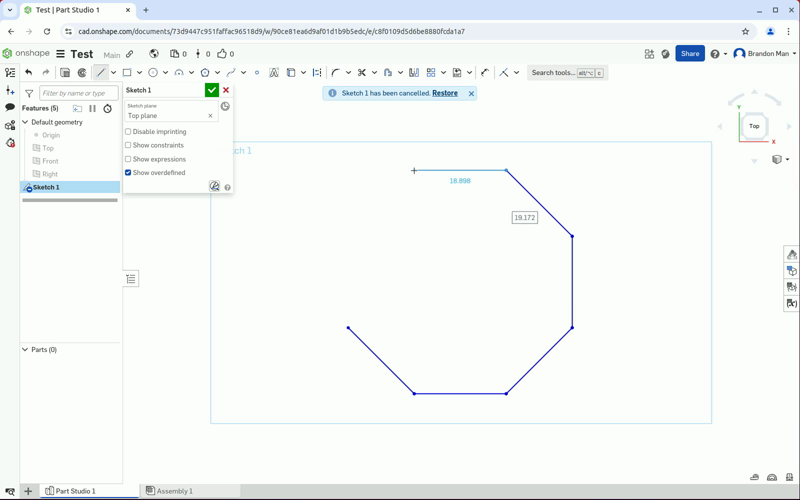
mouse_move(348, 236)
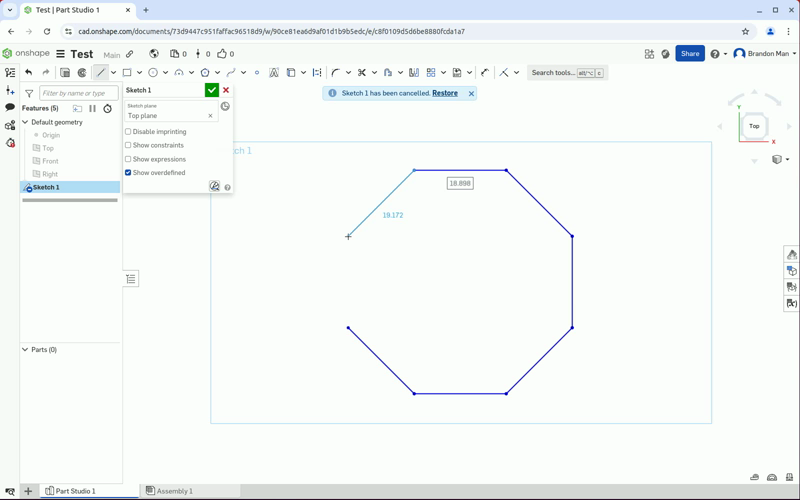
click(348, 236)
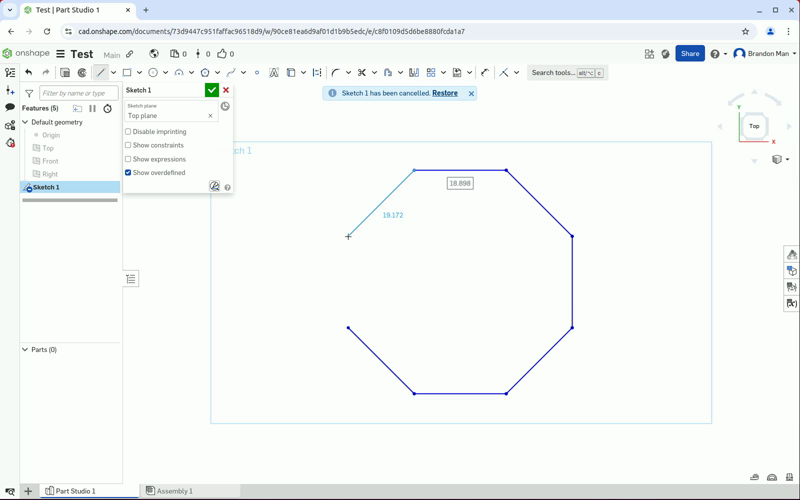
key_up(shift)
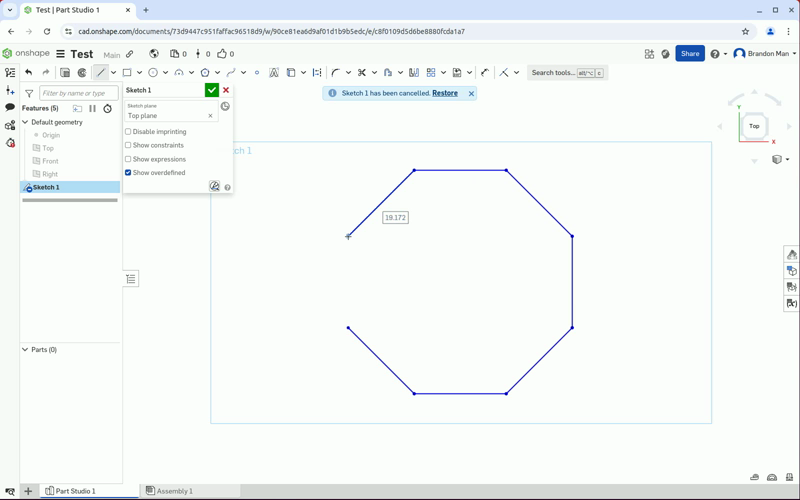
key_down(shift)
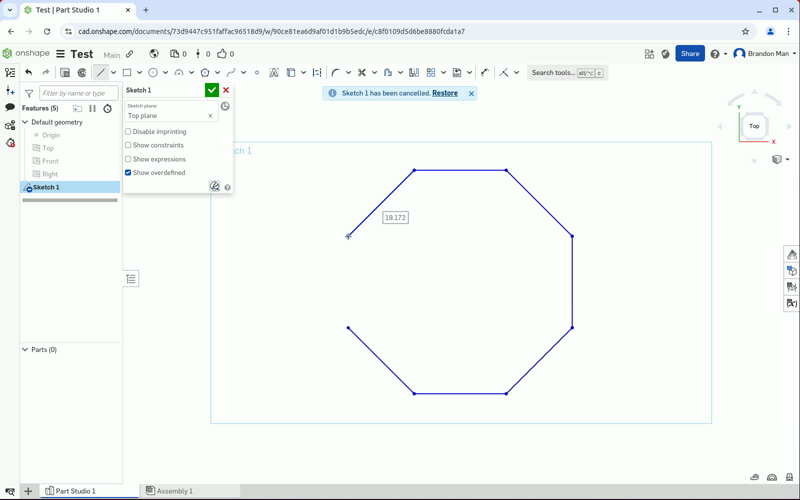
mouse_move(348, 327)
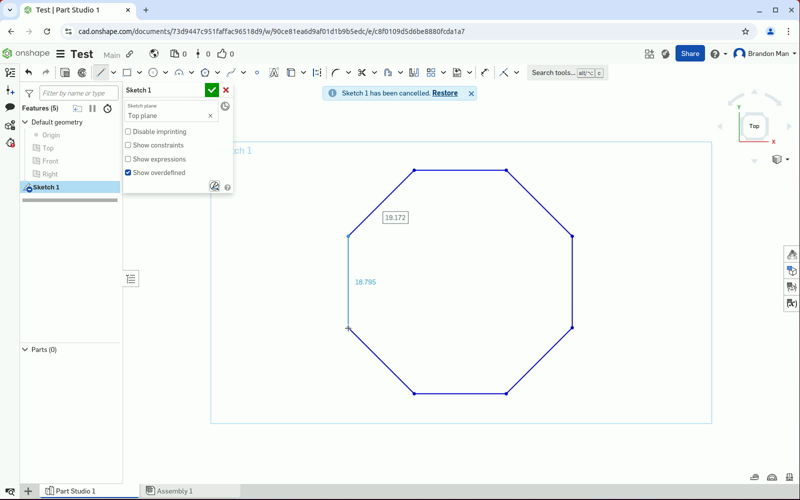
key_up(shift)
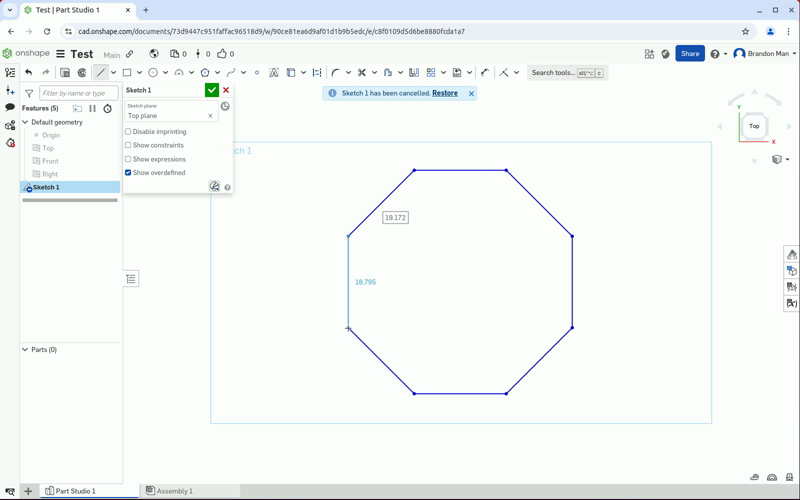
click(348, 327)
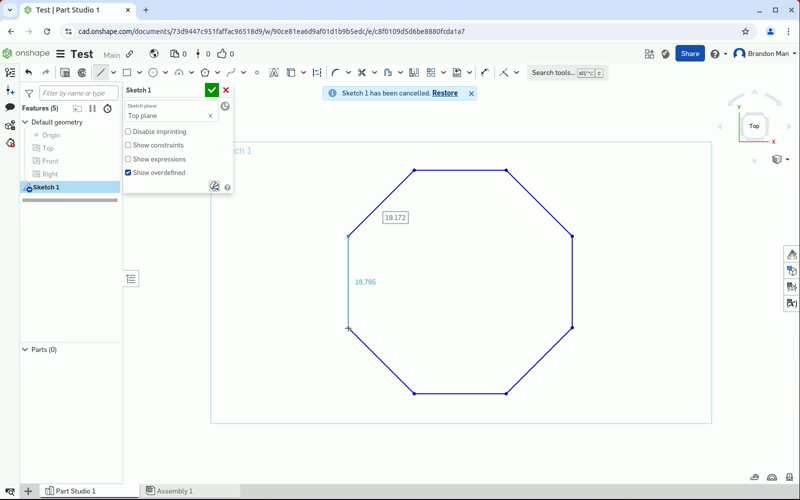
key(esc)
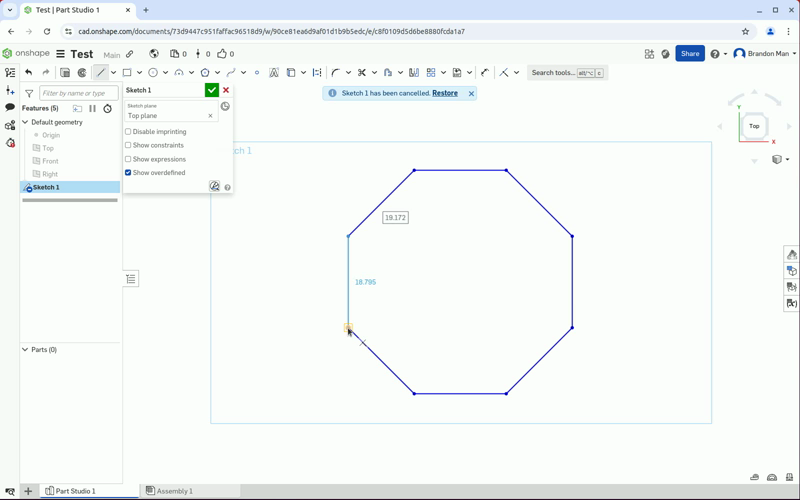
mouse_move(482, 357)
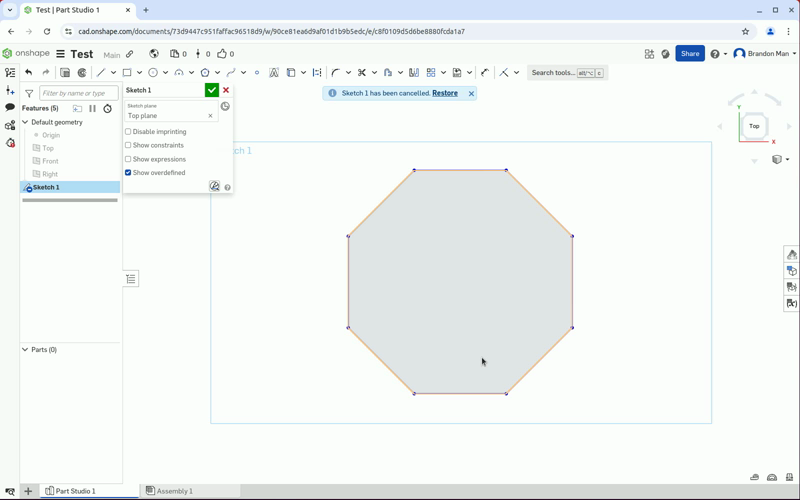
click(482, 357)
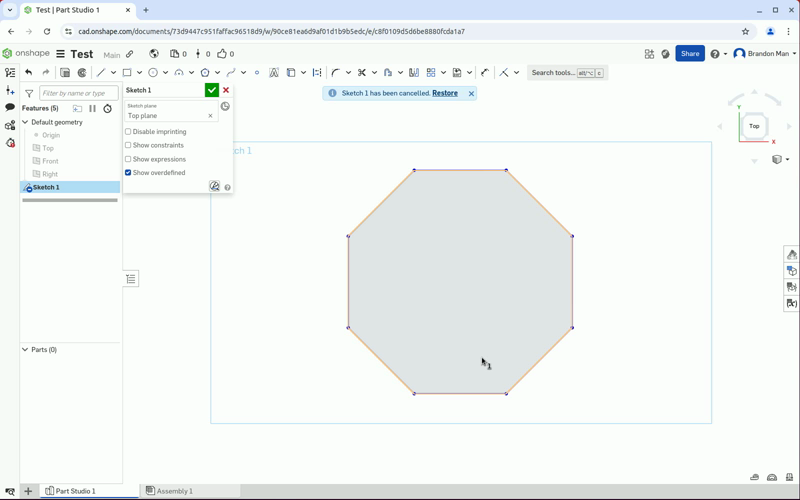
mouse_move(73, 352)
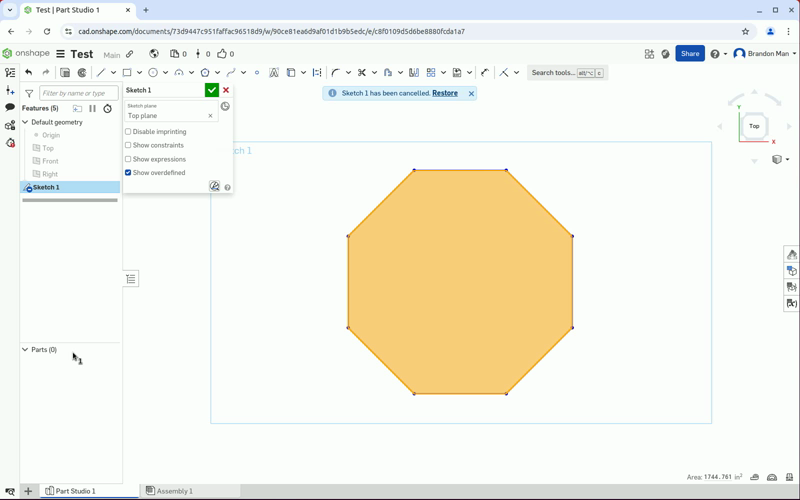
key(shift+y)
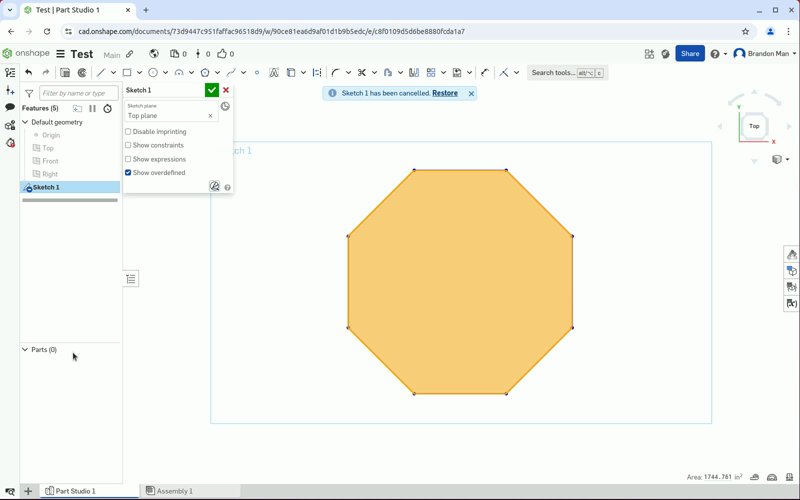
key(shift+e)
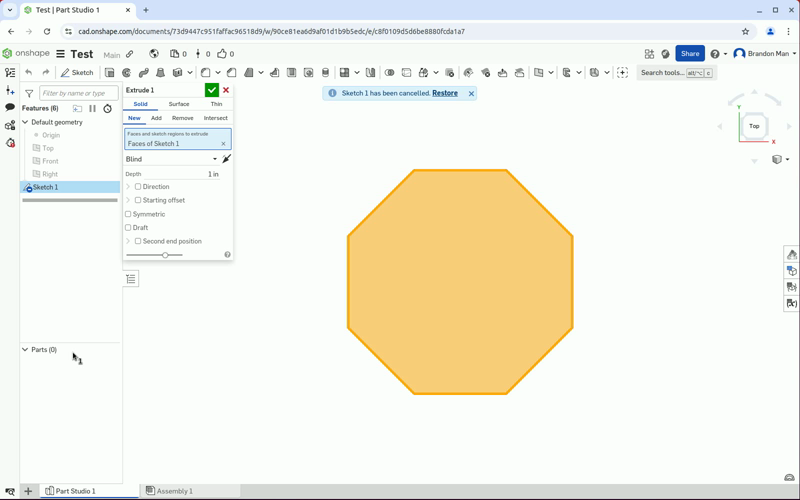
mouse_move(143, 106)
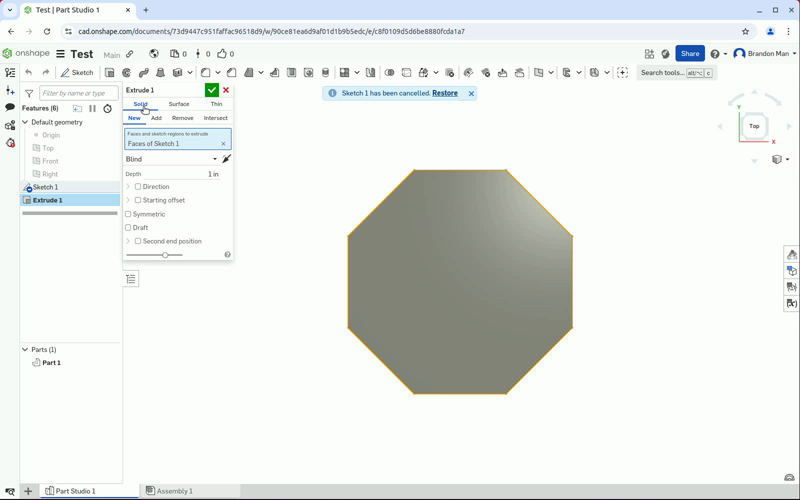
click(143, 106)
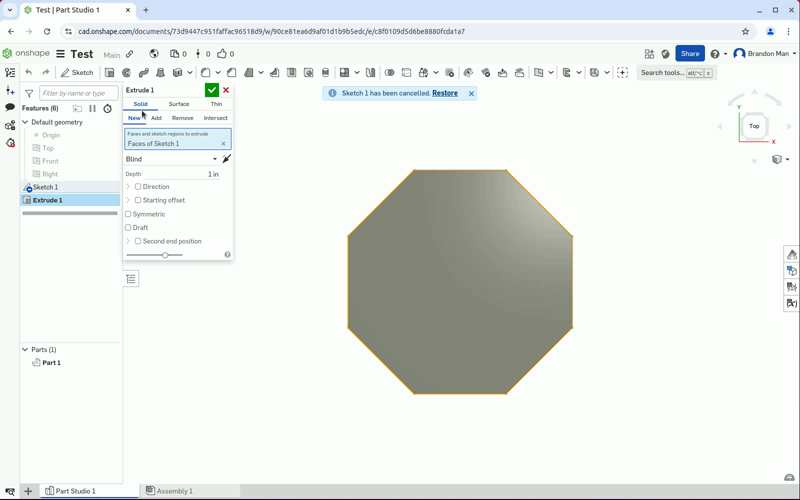
mouse_move(137, 120)
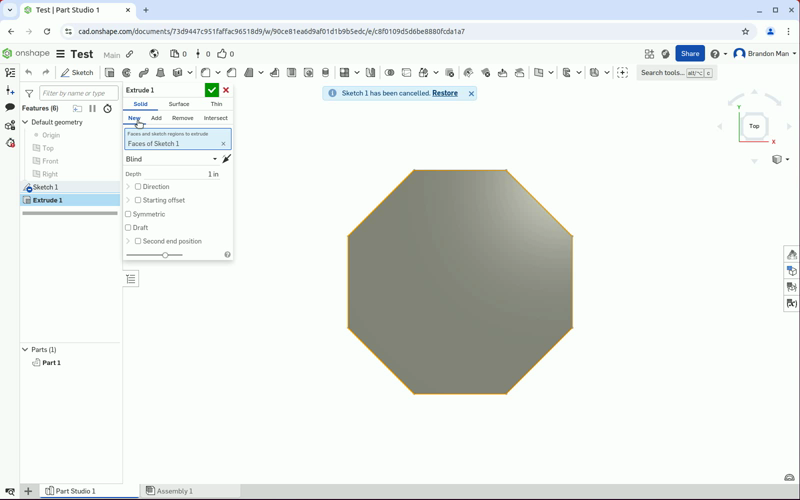
click(137, 120)
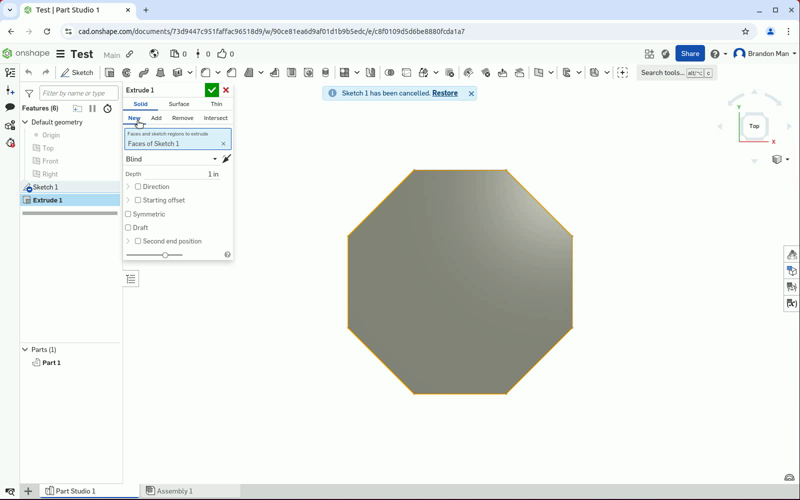
key(tab, 4)
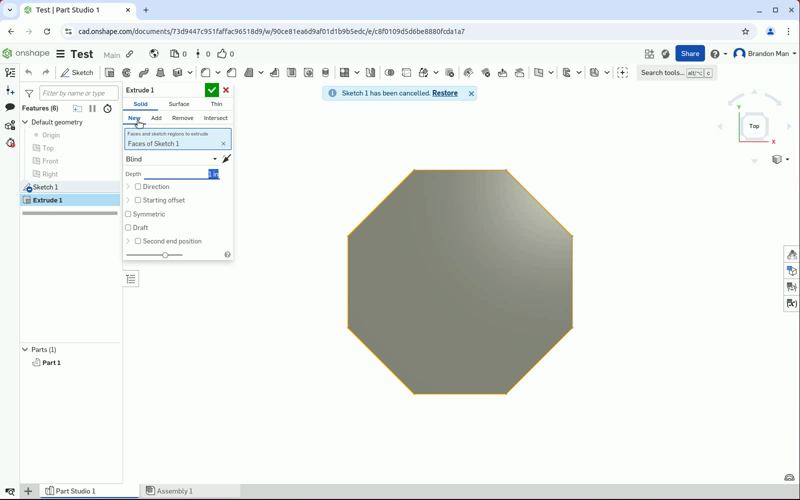
text(9.628)
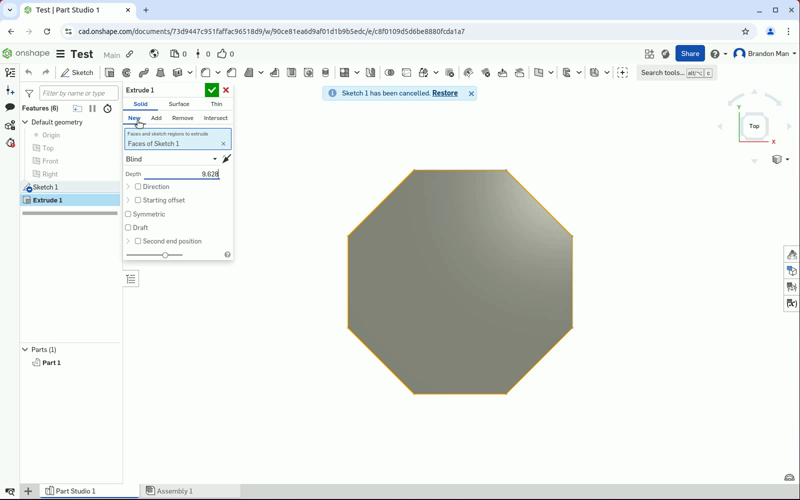
key(enter)
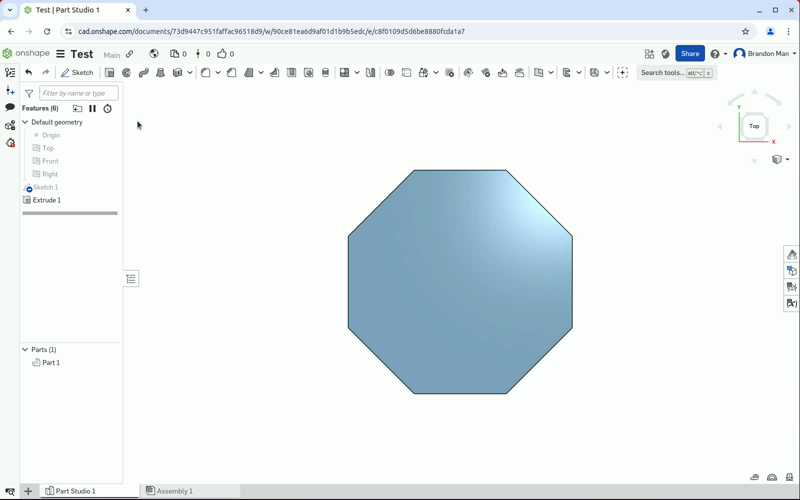
key(shift+h)
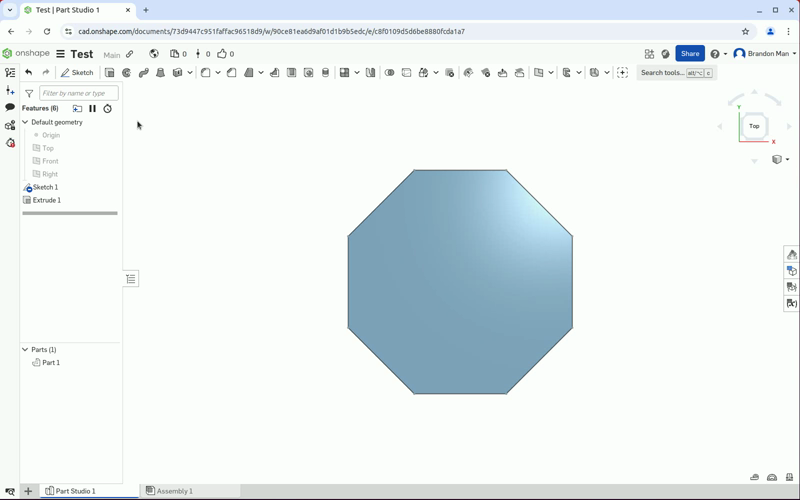
key(shift+h)
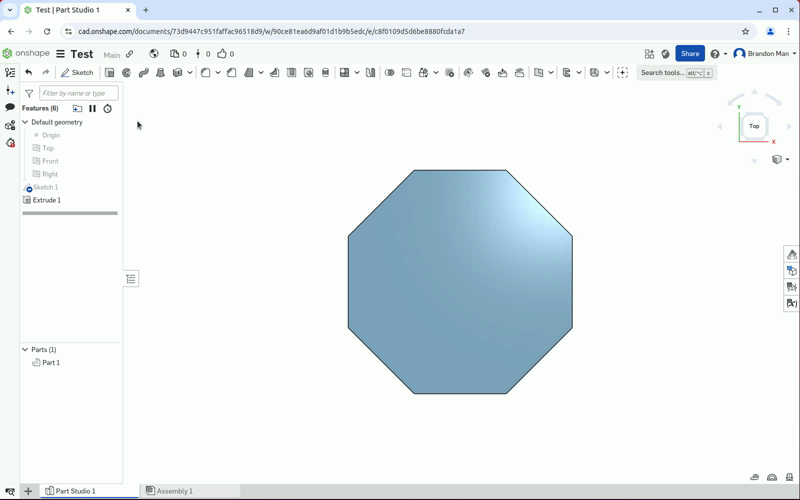
mouse_move(73, 189)
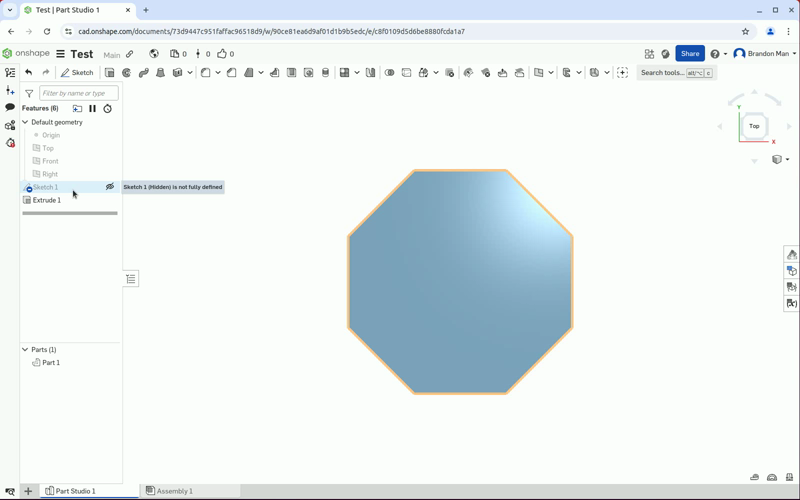
click(73, 189)
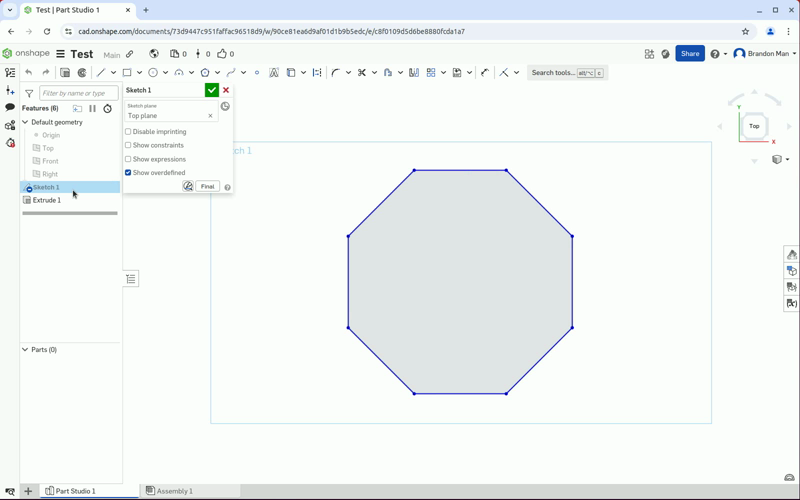
mouse_move(229, 92)
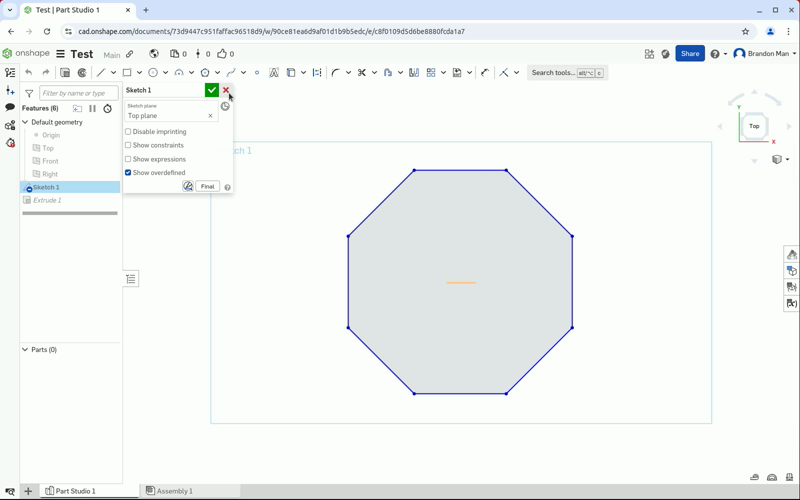
click(229, 92)
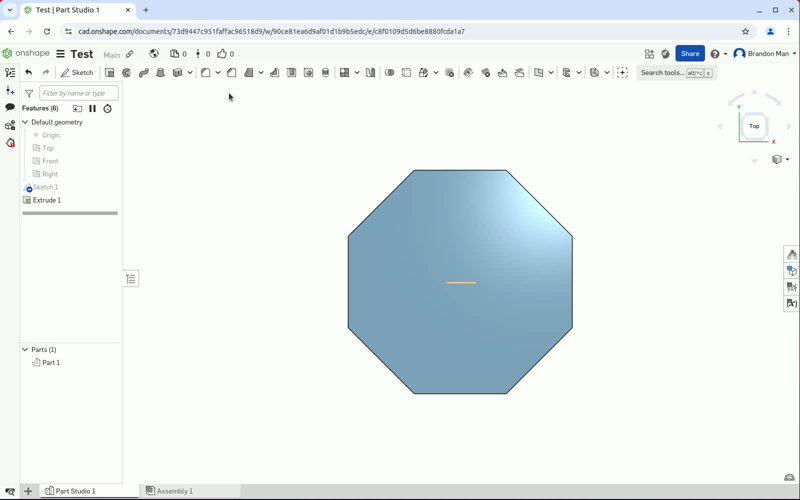
mouse_move(541, 75)
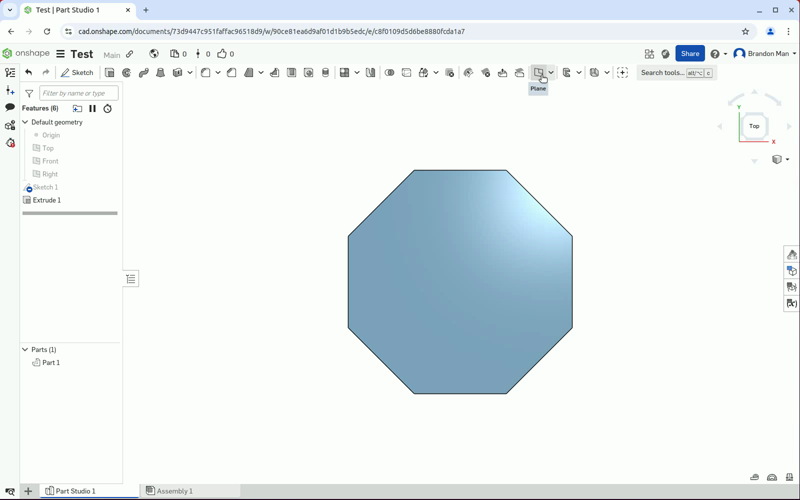
click(541, 75)
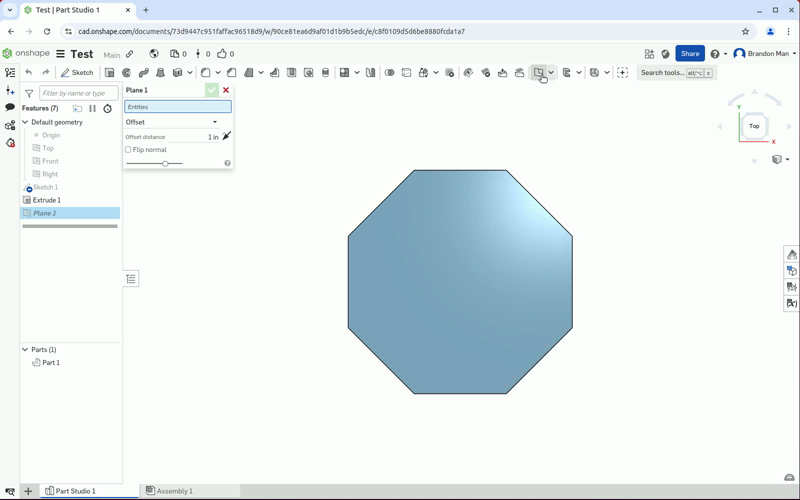
mouse_move(73, 150)
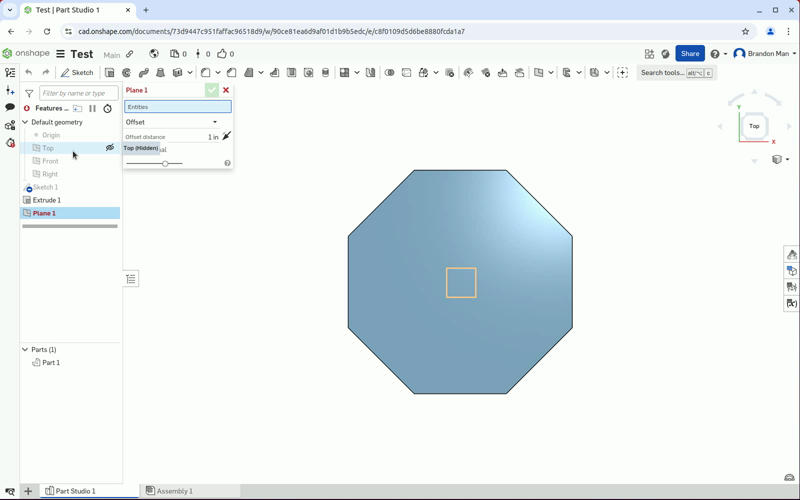
click(73, 150)
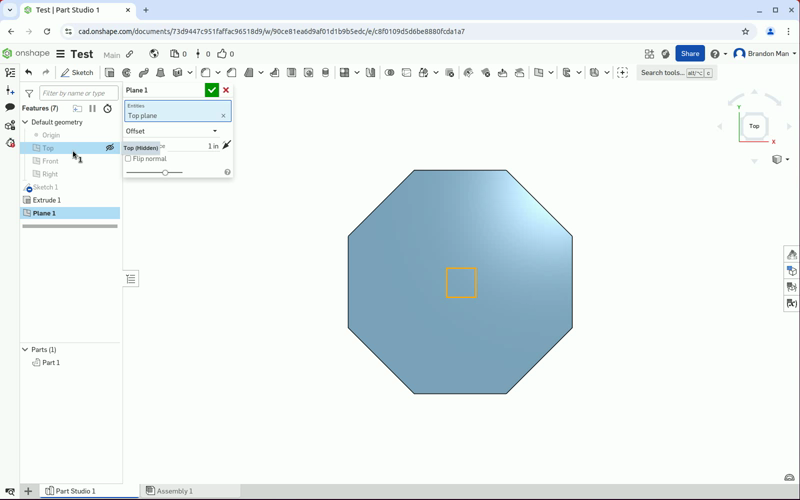
key(tab, 2)
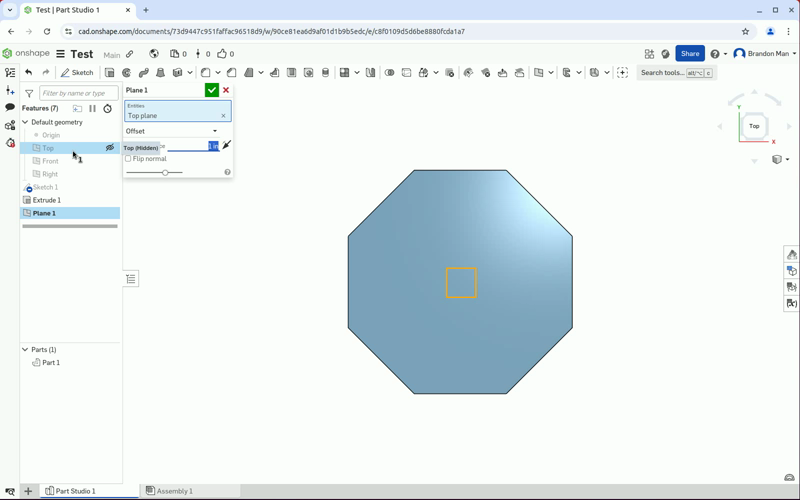
text(9.613)
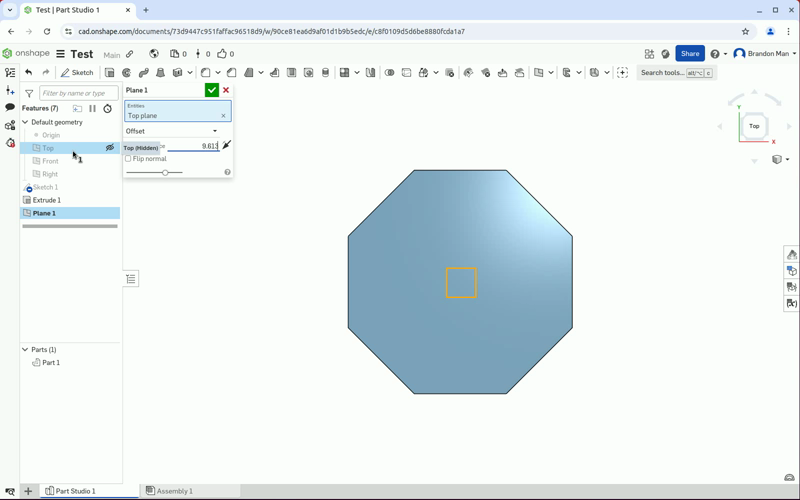
key(enter, 2)
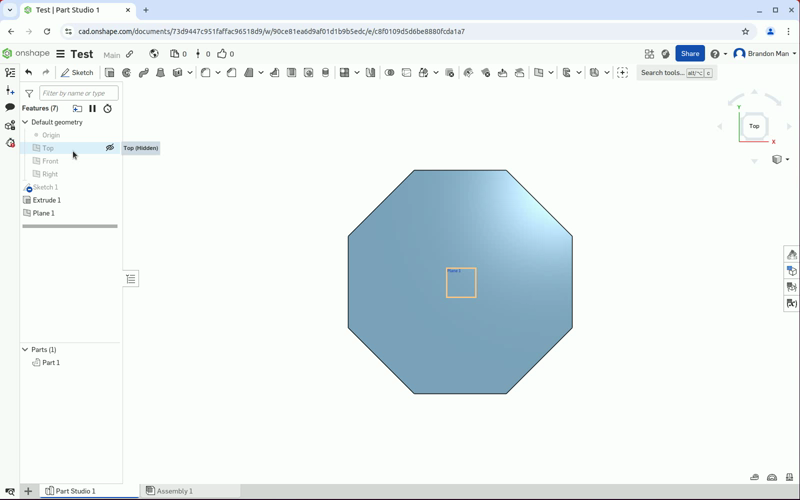
key(shift+s)
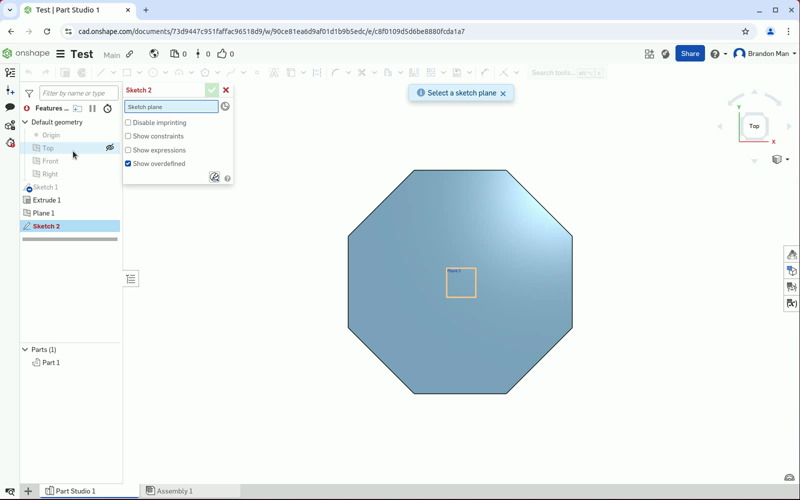
mouse_move(73, 215)
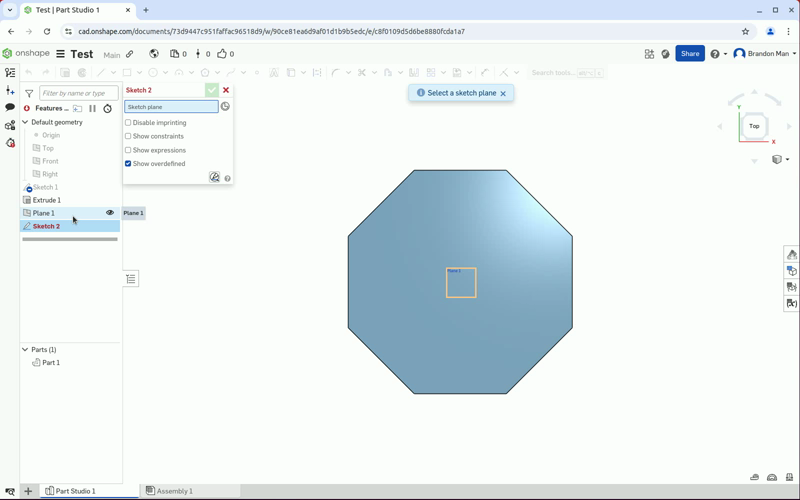
click(73, 215)
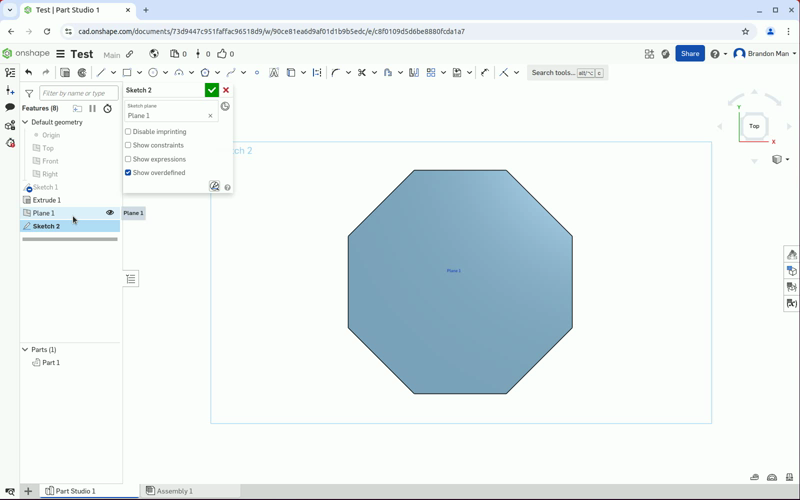
mouse_move(73, 352)
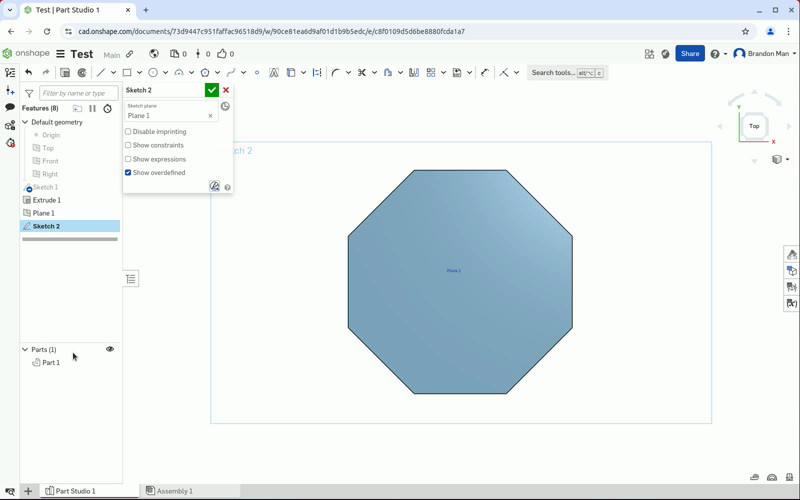
key(y)
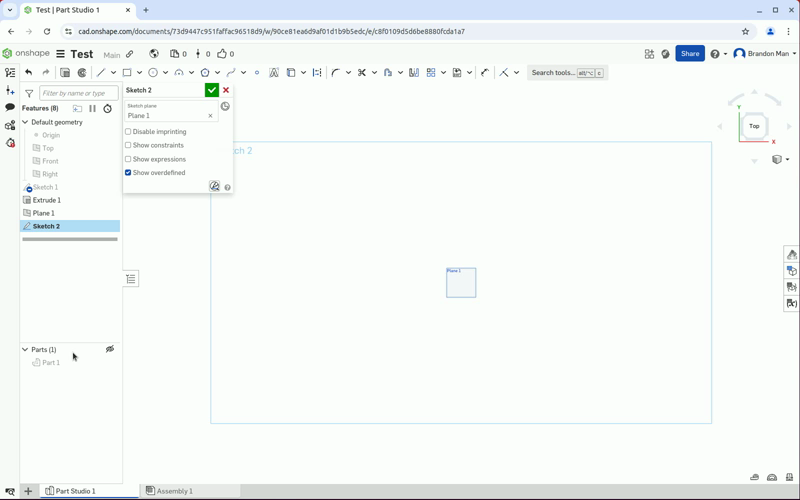
key(l)
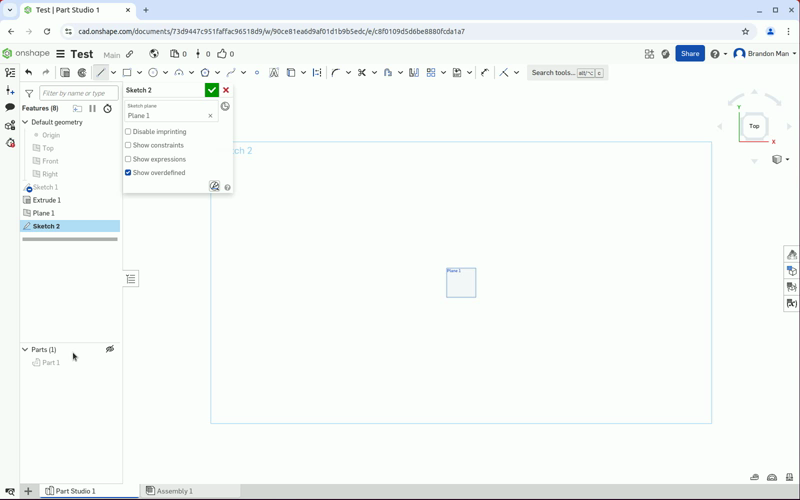
key_down(shift)
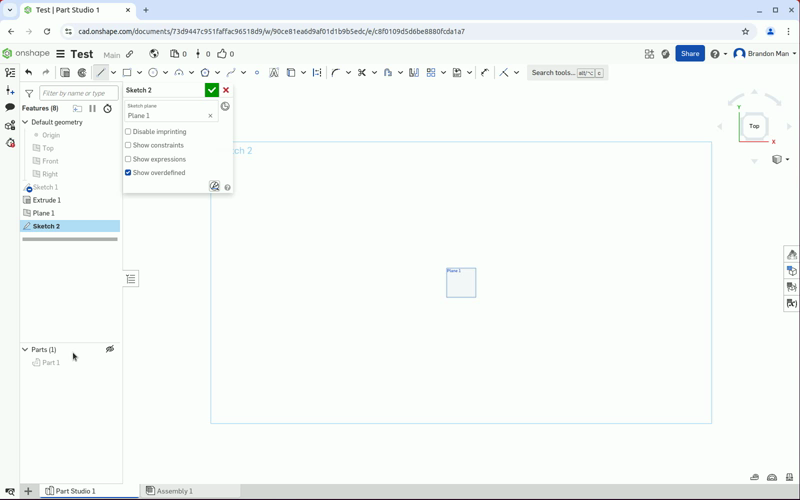
mouse_move(359, 323)
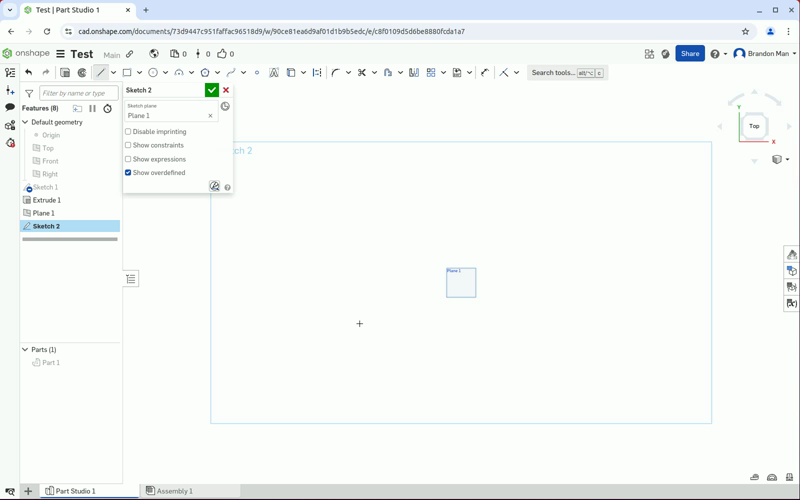
click(359, 323)
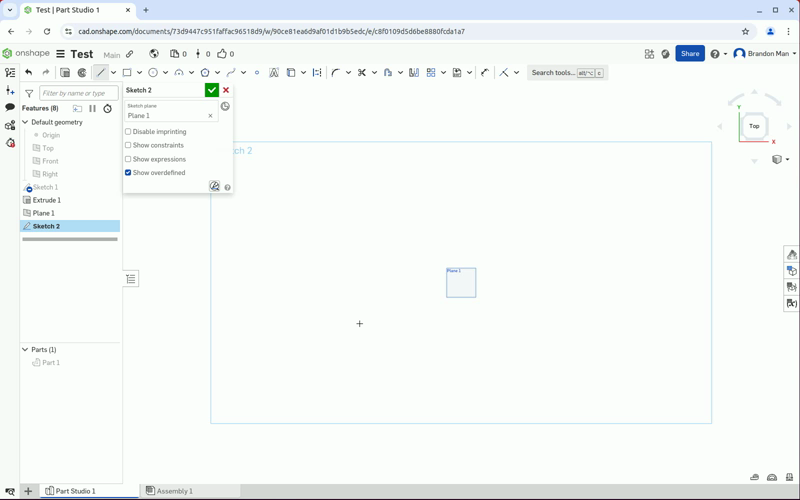
key_up(shift)
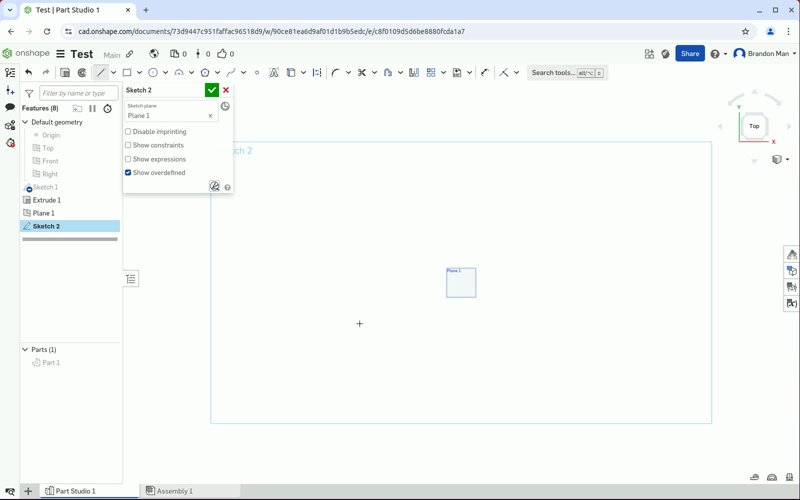
key_down(shift)
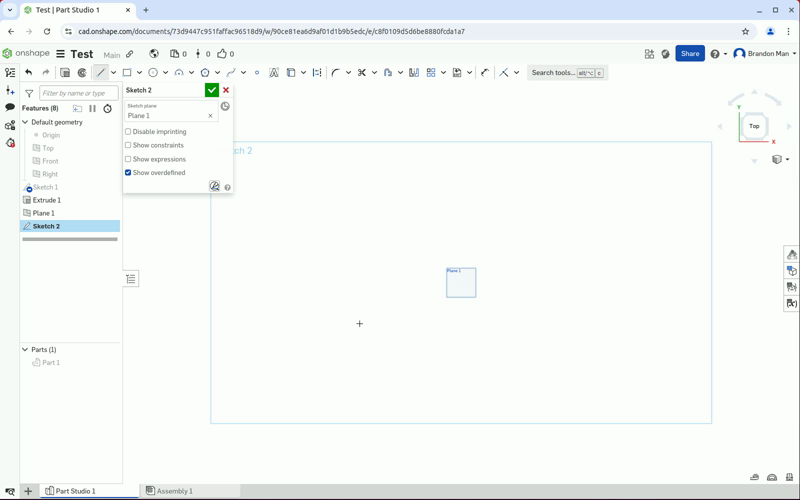
mouse_move(419, 382)
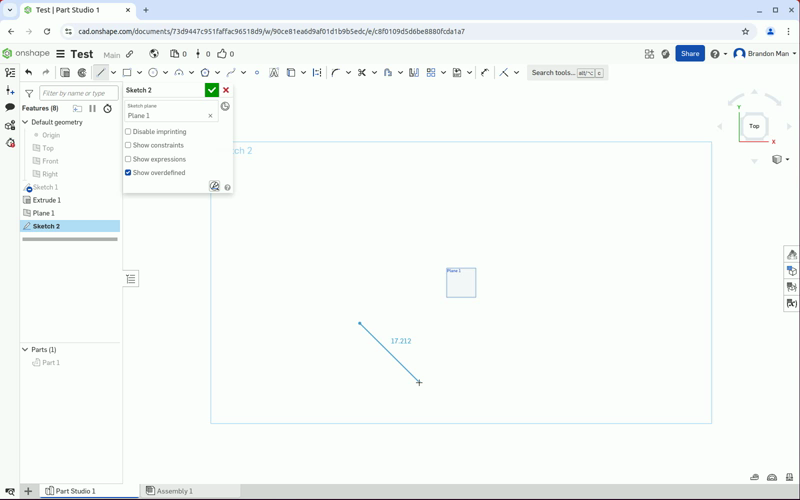
click(419, 382)
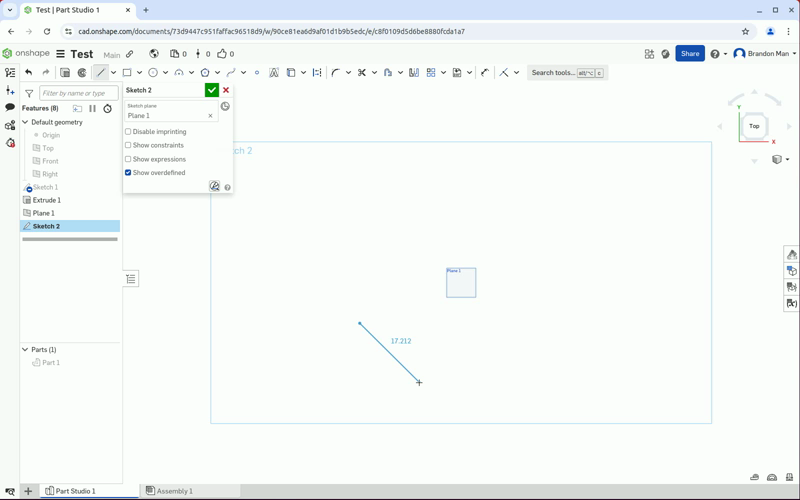
key_up(shift)
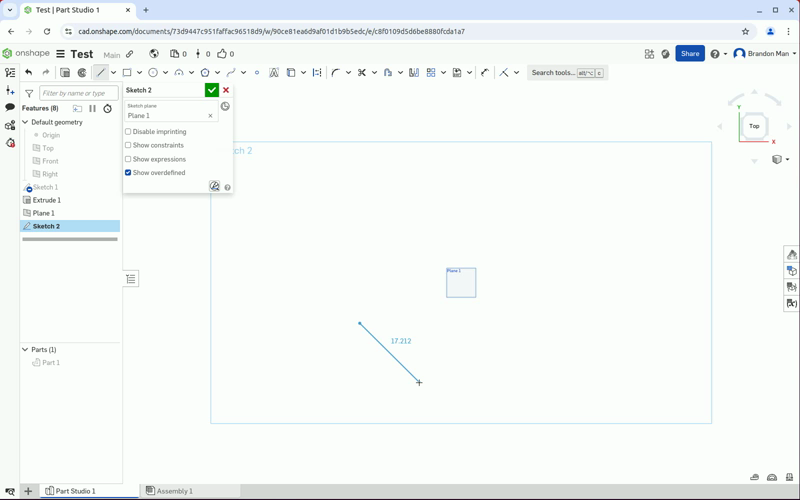
key_down(shift)
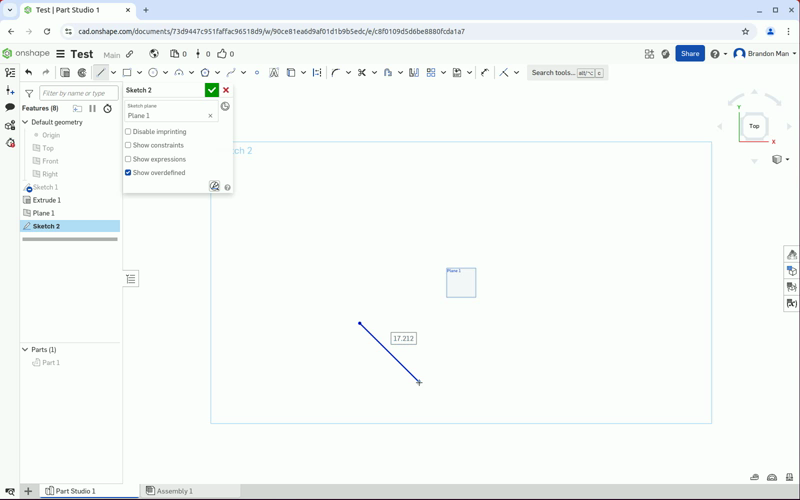
mouse_move(501, 382)
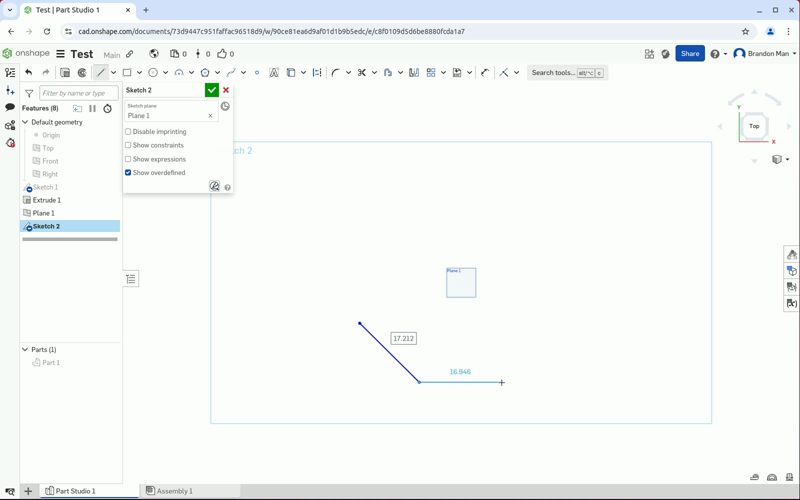
click(501, 382)
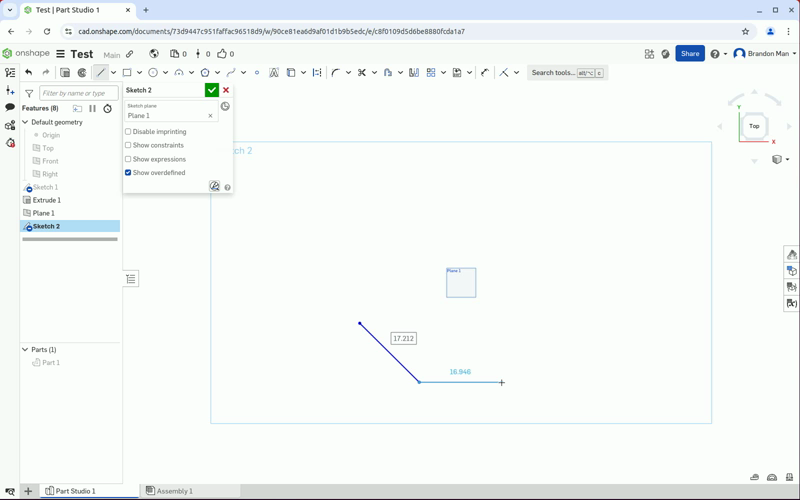
key_up(shift)
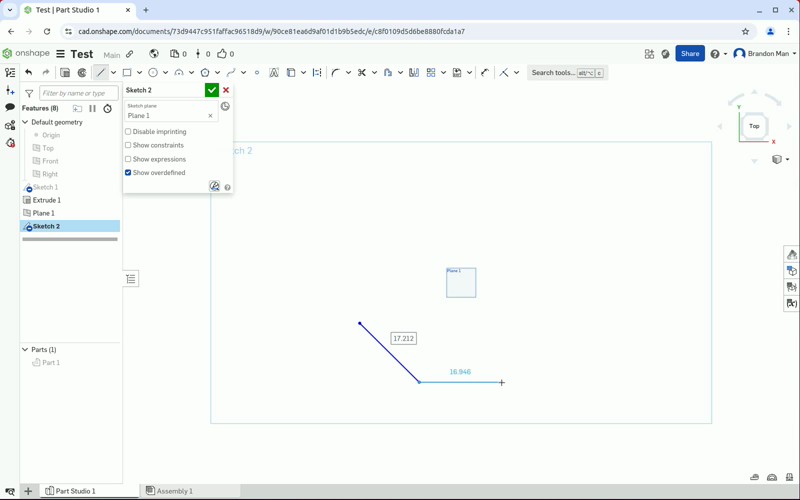
key_down(shift)
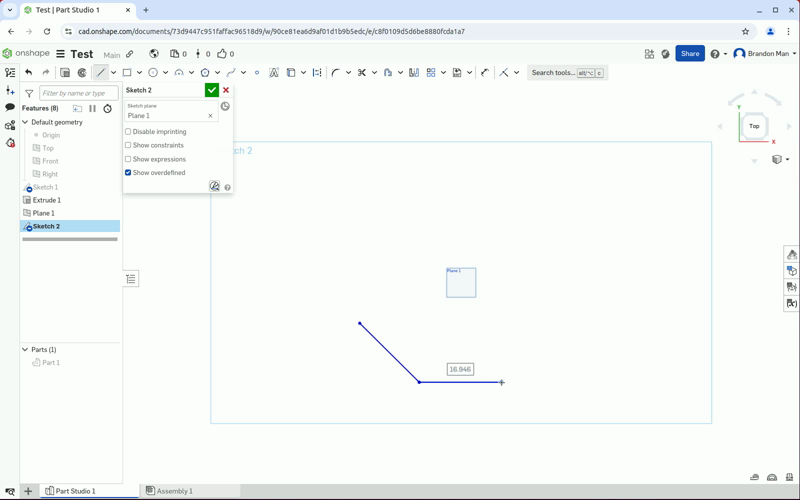
mouse_move(560, 323)
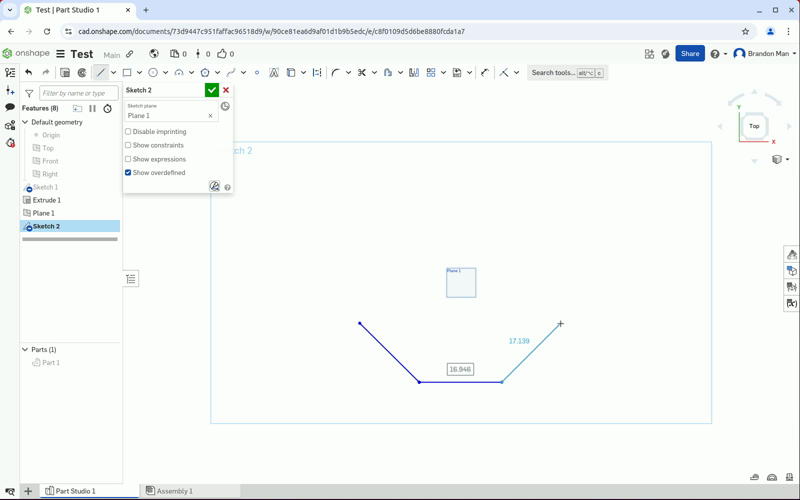
click(560, 323)
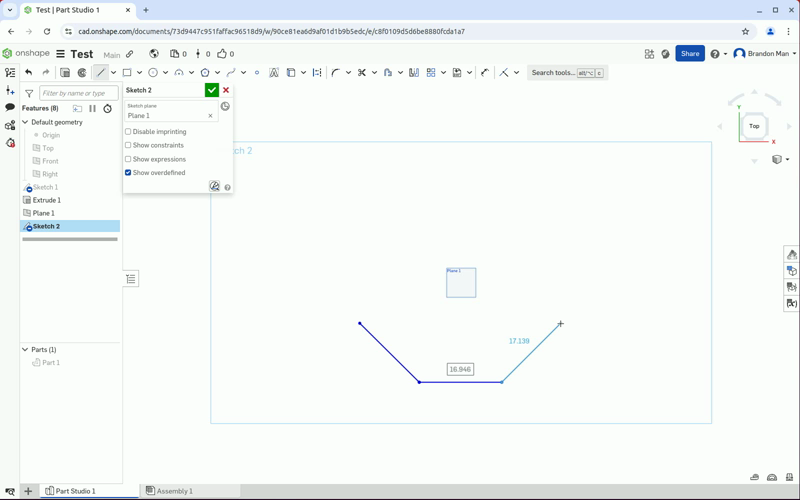
key_up(shift)
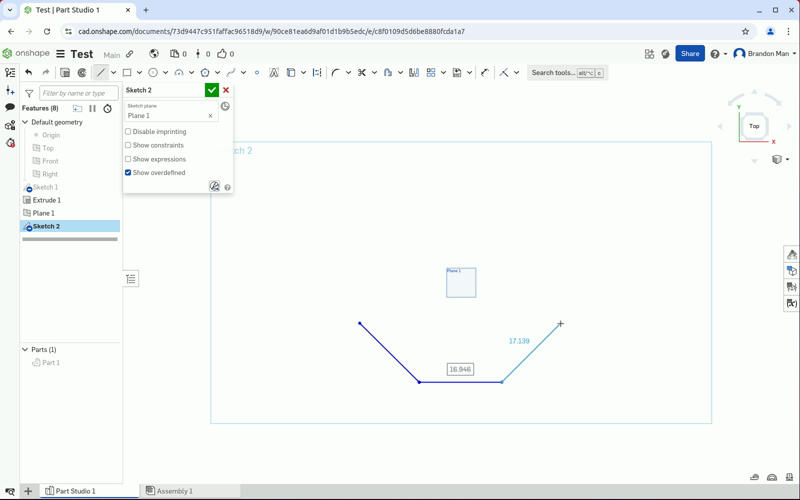
key_down(shift)
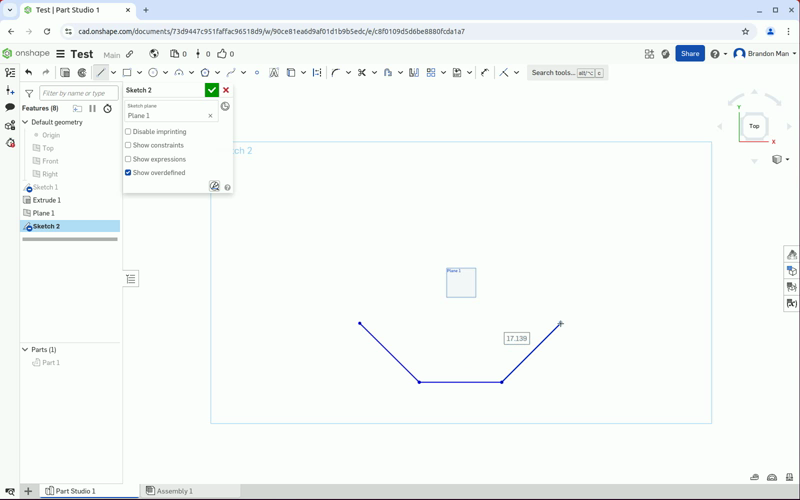
mouse_move(560, 240)
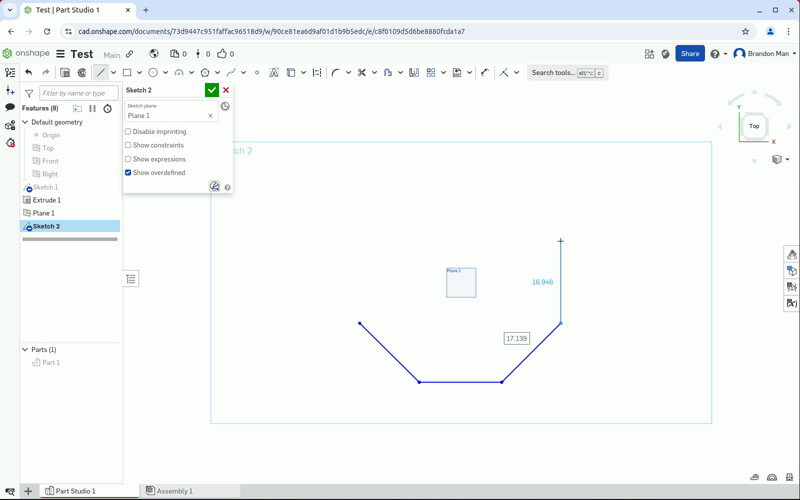
click(560, 240)
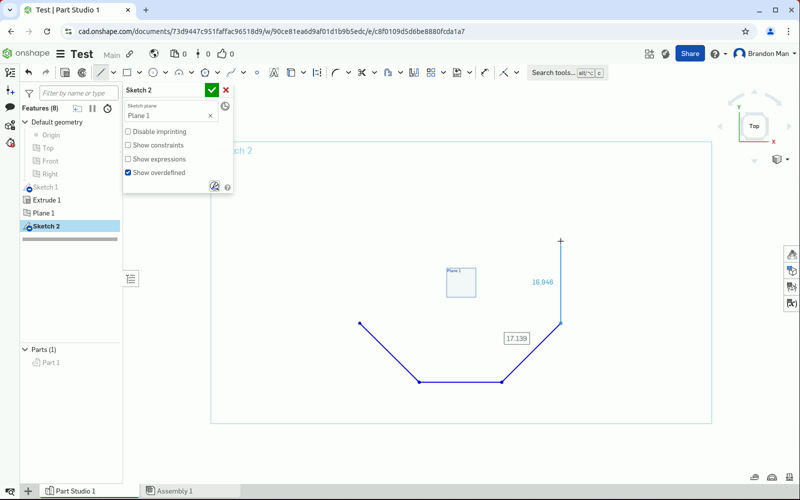
key_up(shift)
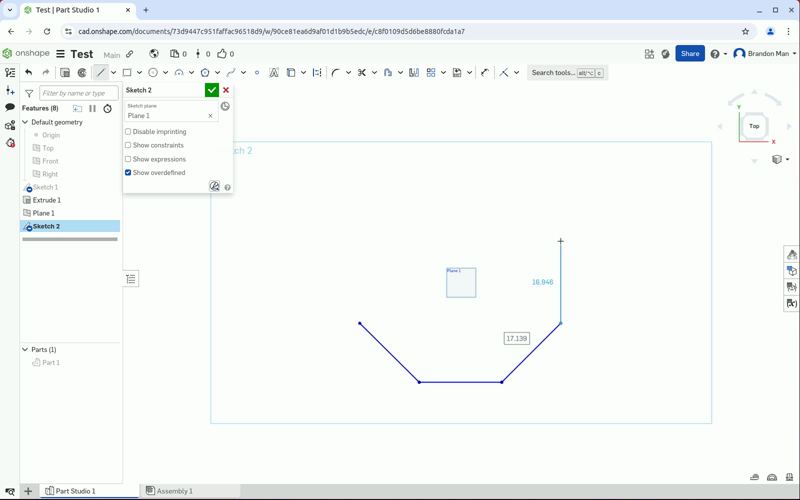
key_down(shift)
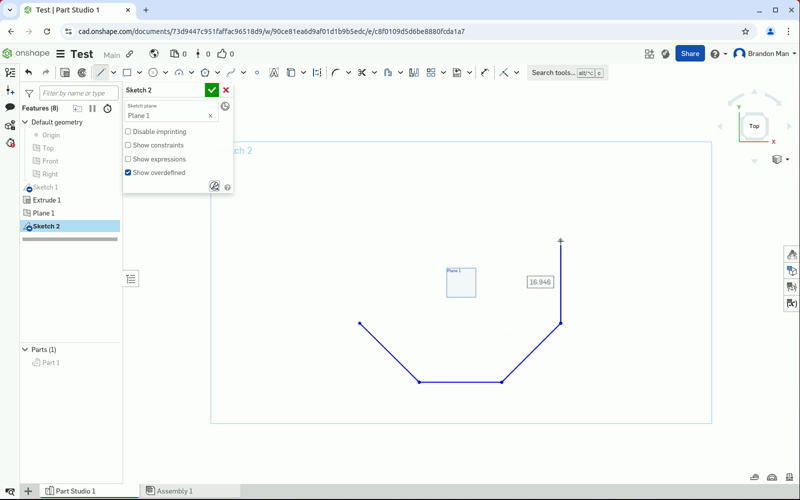
mouse_move(501, 181)
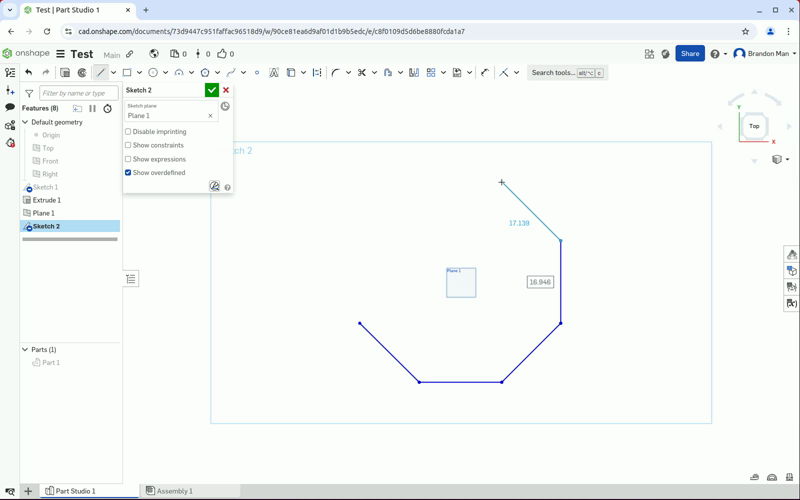
click(501, 181)
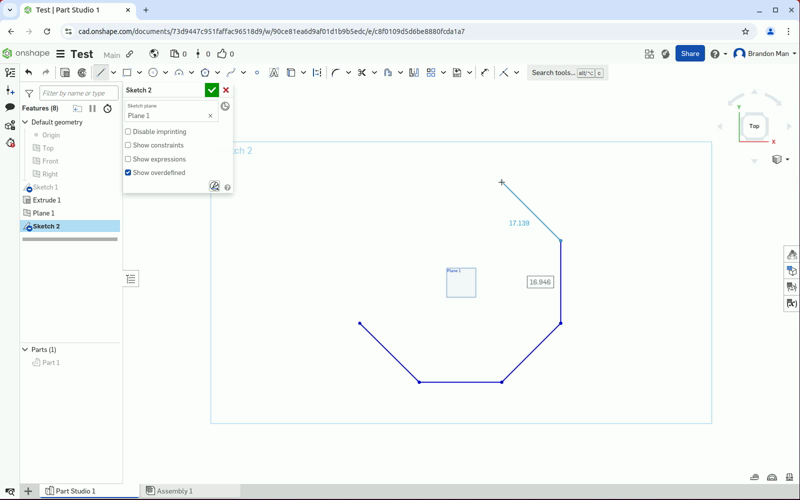
key_up(shift)
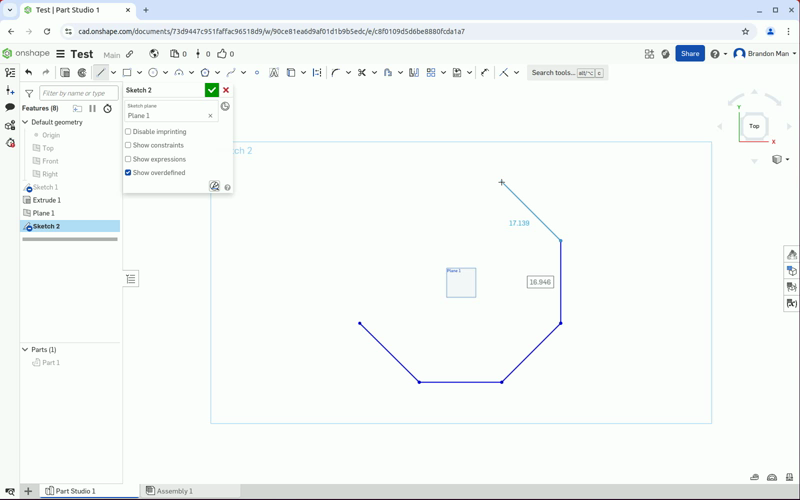
key_down(shift)
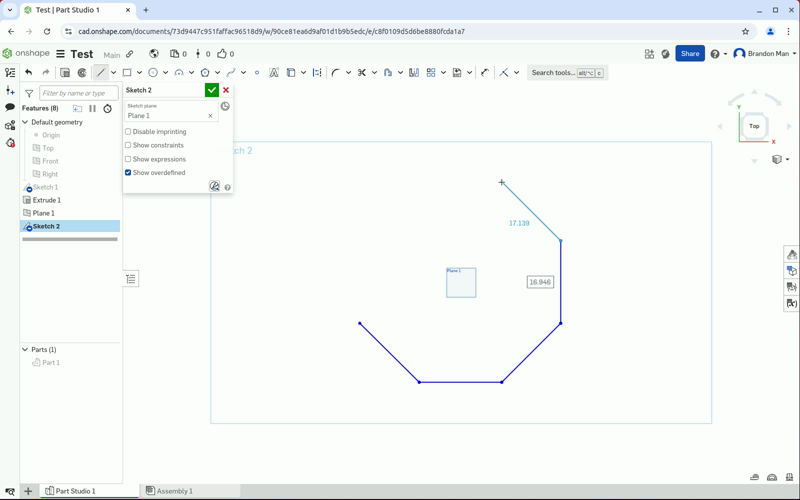
mouse_move(419, 181)
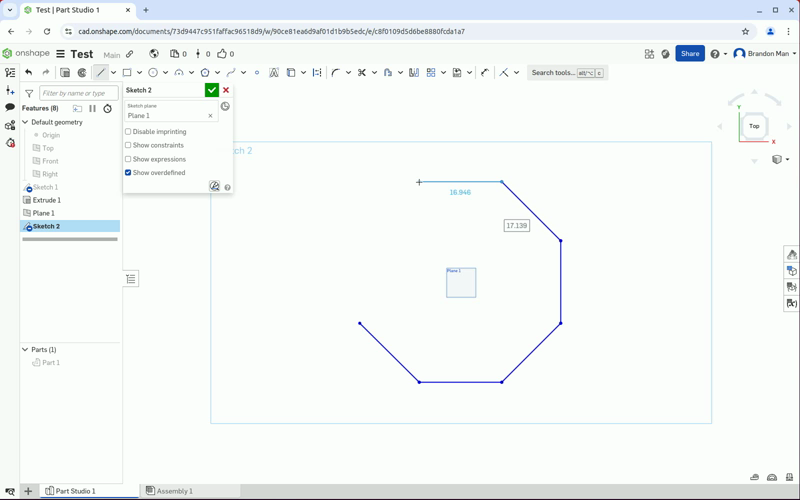
click(419, 181)
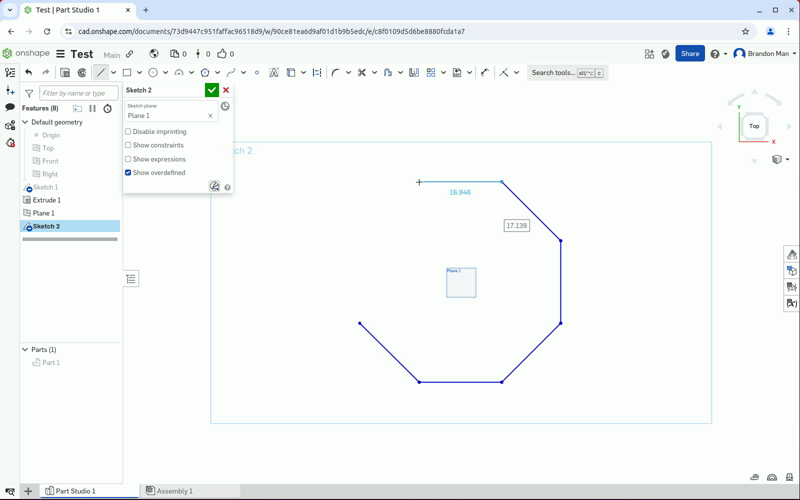
key_up(shift)
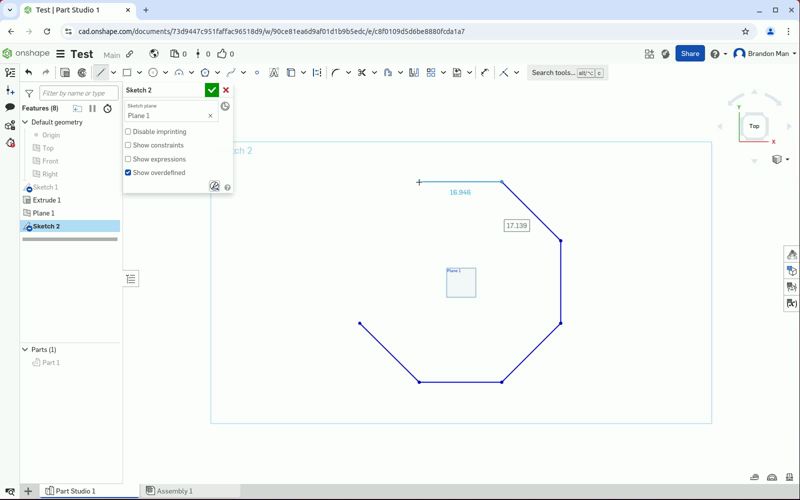
key_down(shift)
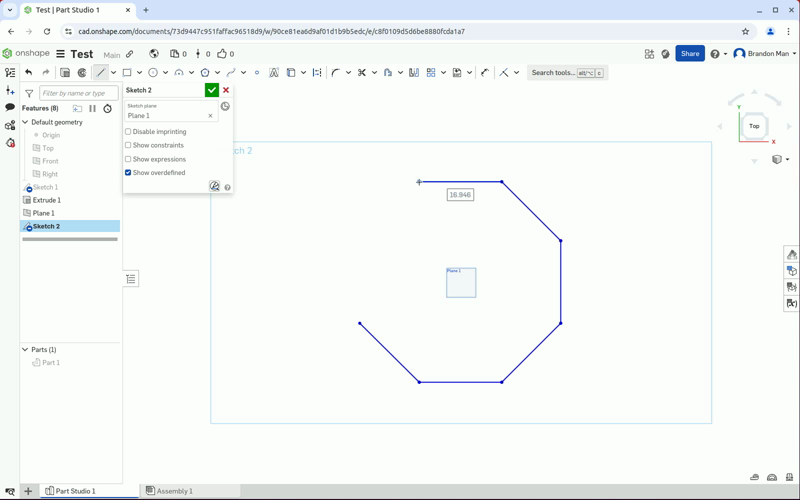
mouse_move(359, 240)
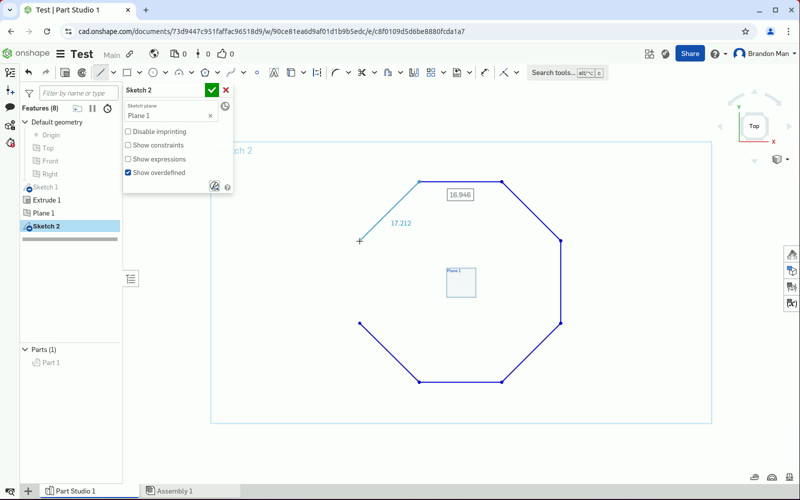
click(359, 240)
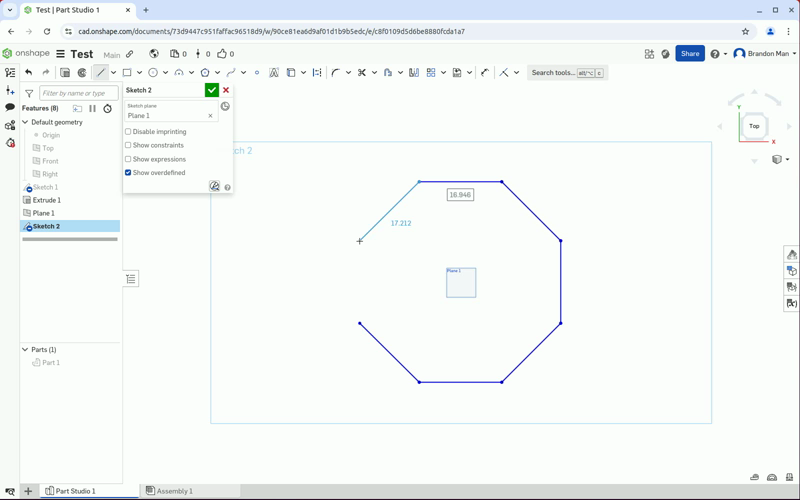
key_up(shift)
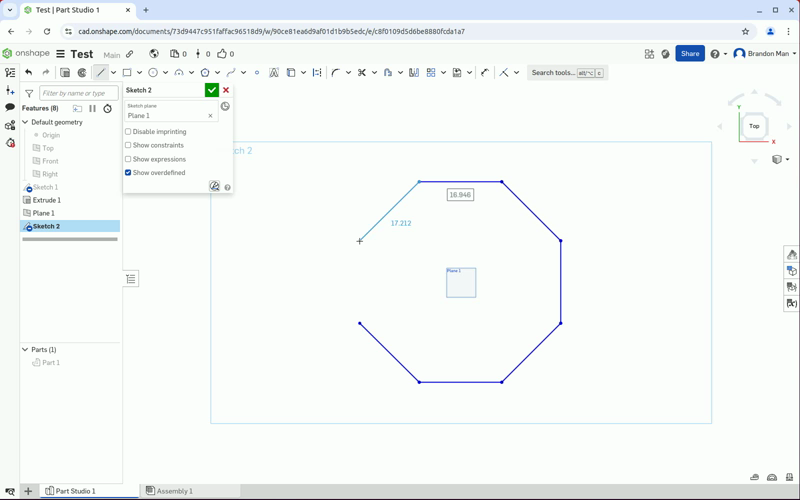
key_down(shift)
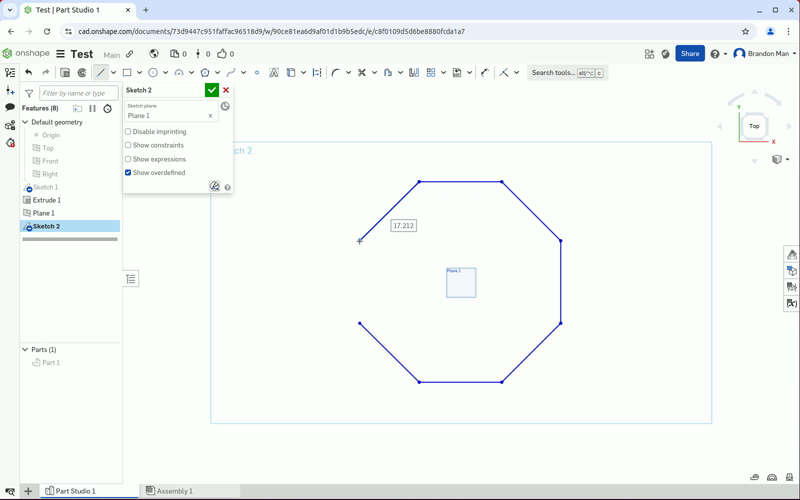
mouse_move(359, 323)
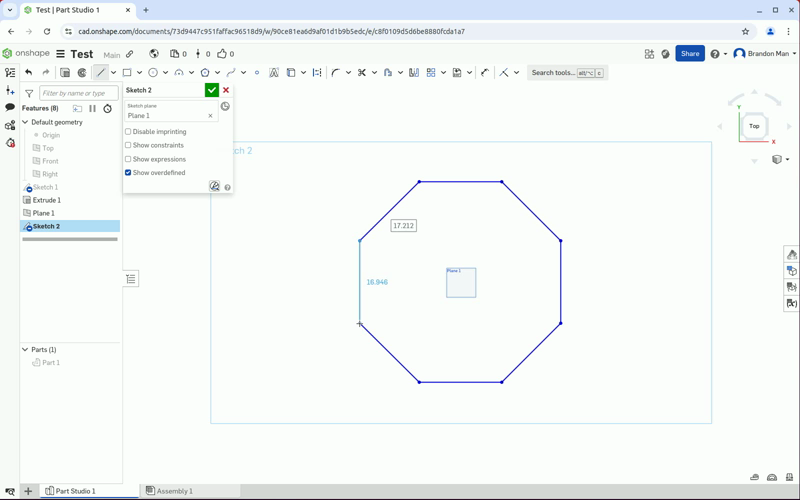
key_up(shift)
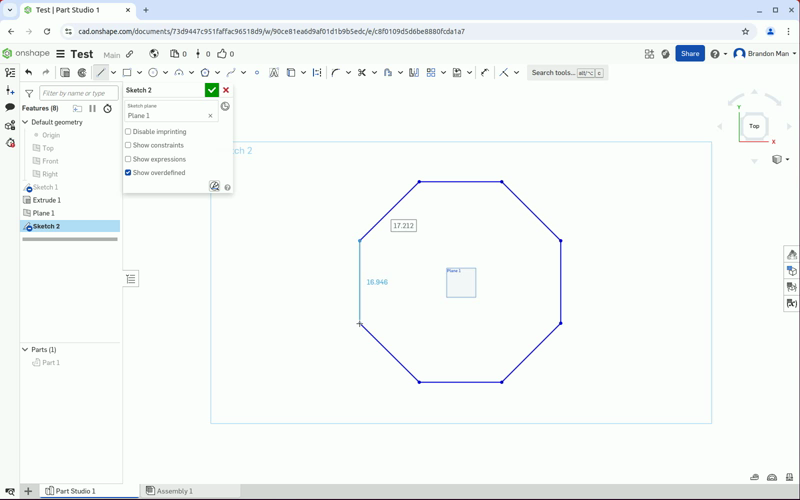
click(359, 323)
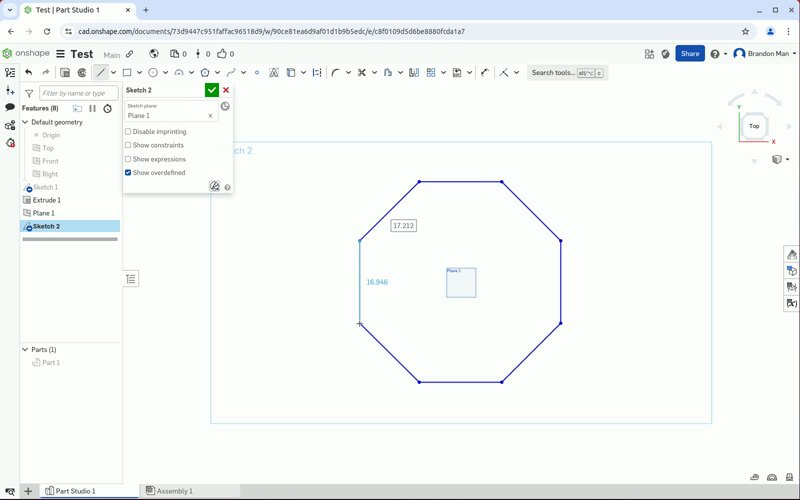
key(esc)
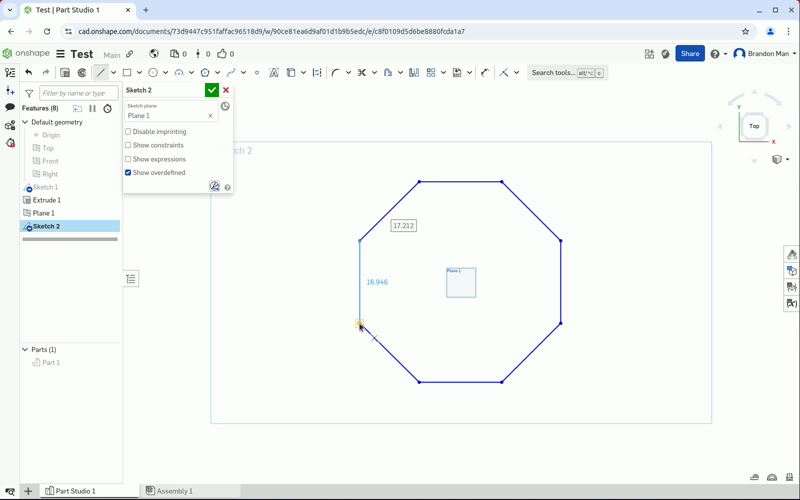
mouse_move(502, 216)
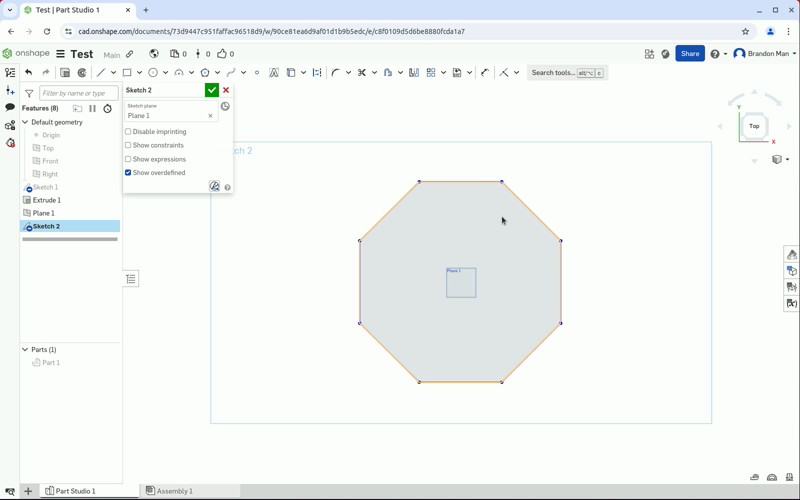
click(502, 216)
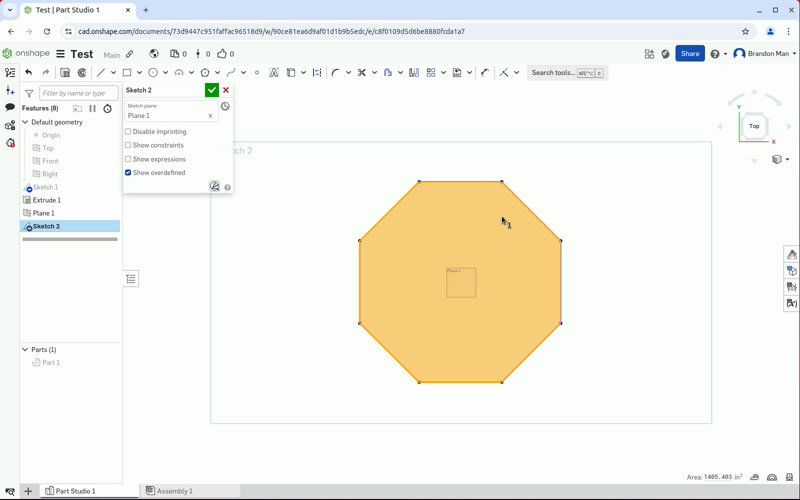
mouse_move(73, 352)
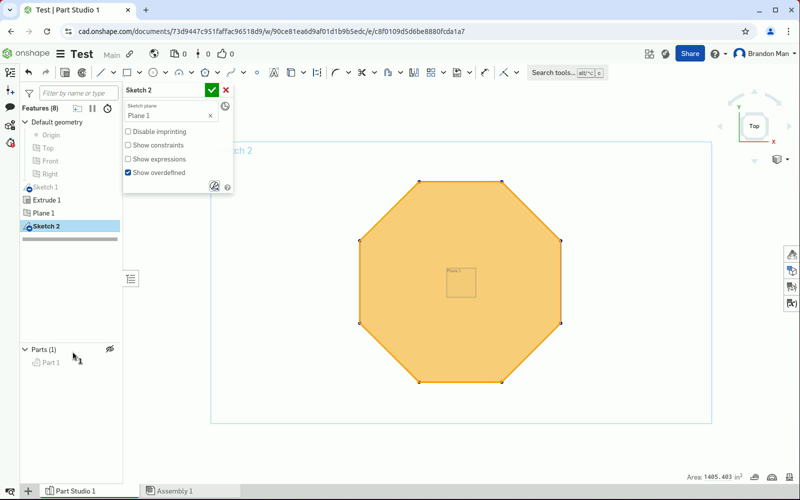
key(shift+y)
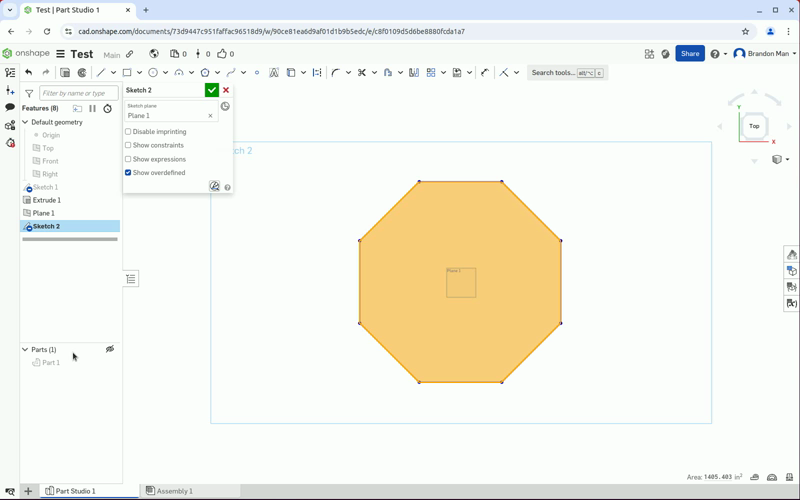
key(shift+e)
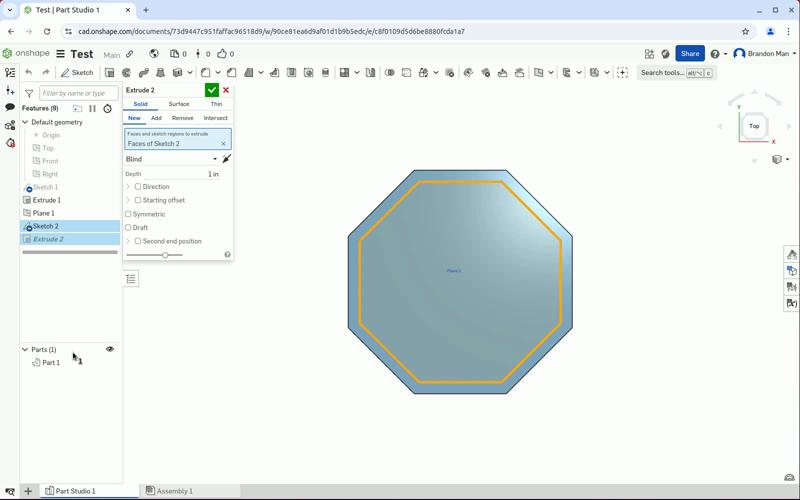
mouse_move(143, 106)
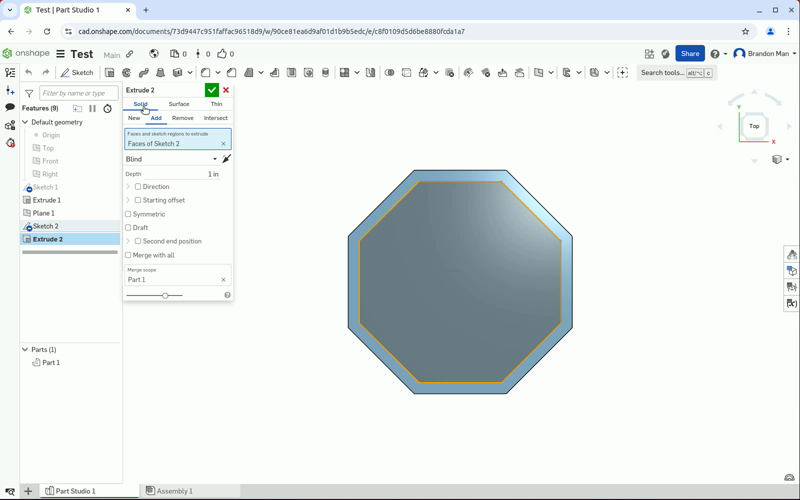
click(143, 106)
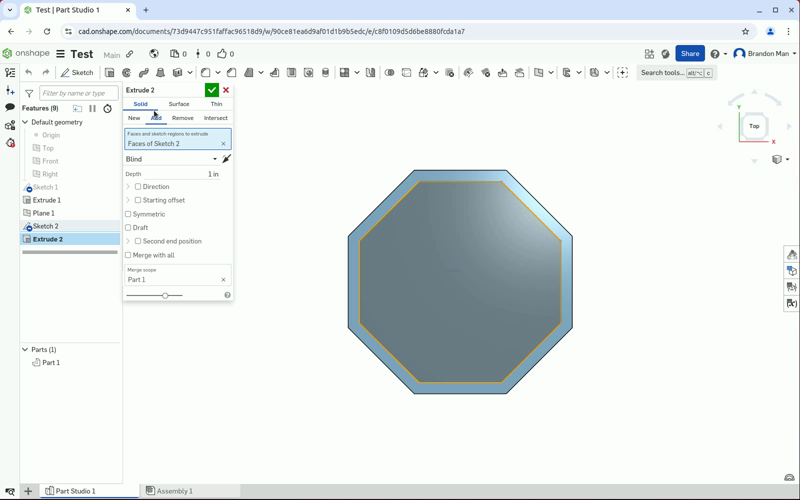
mouse_move(186, 120)
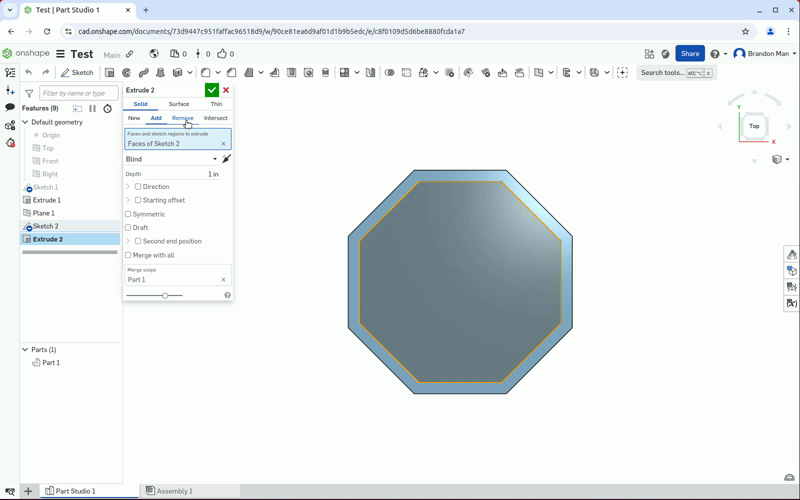
click(186, 120)
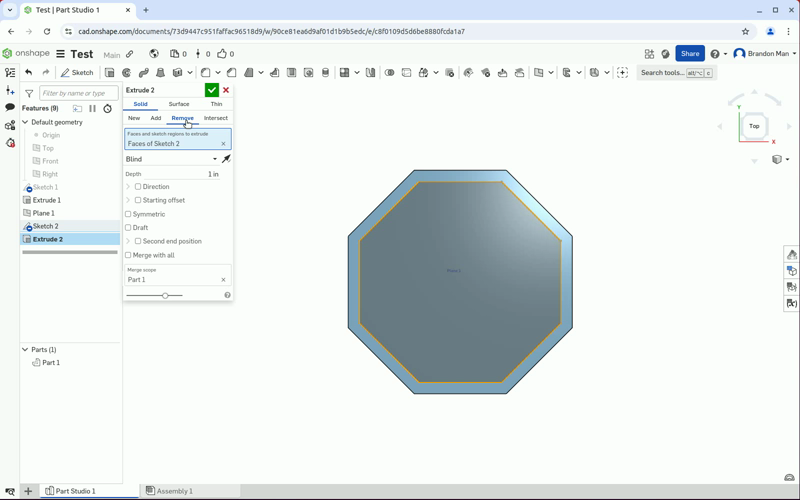
key(tab, 4)
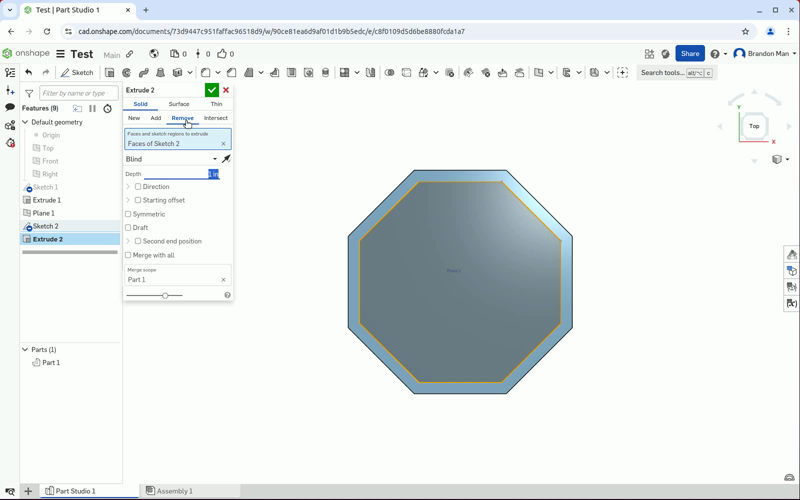
text(2.407)
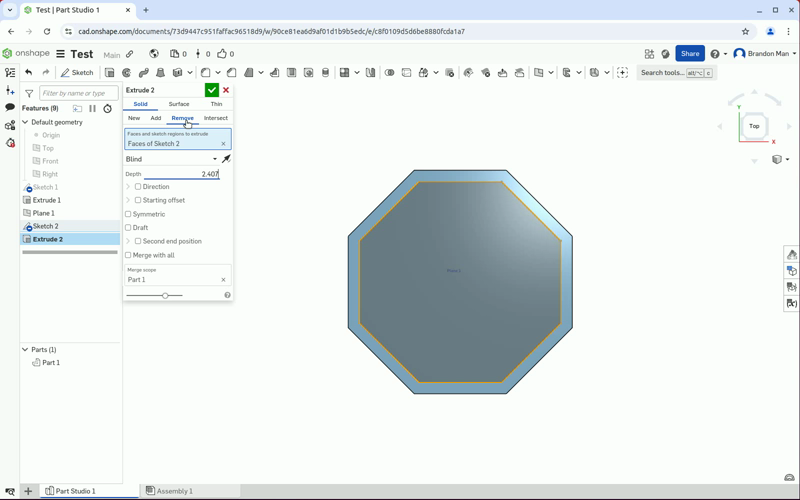
key(tab, 6)
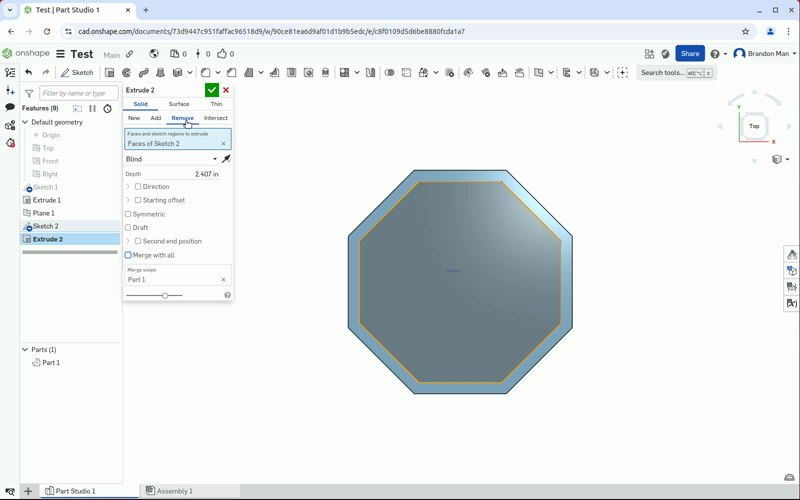
key(space)
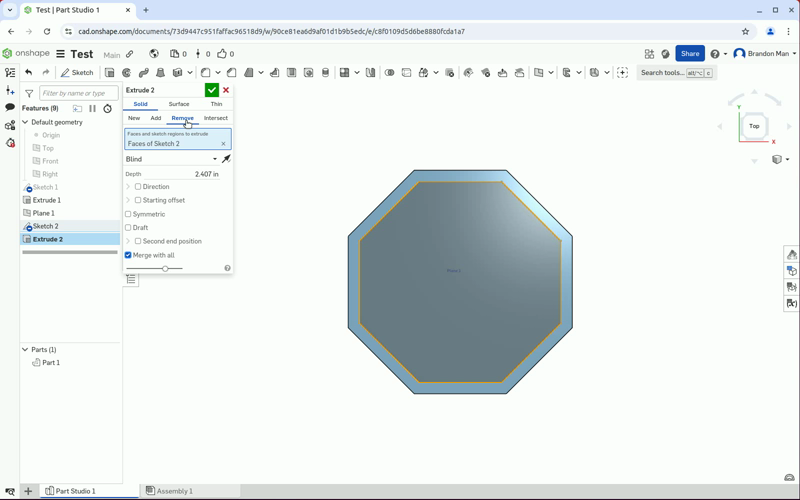
key(enter)
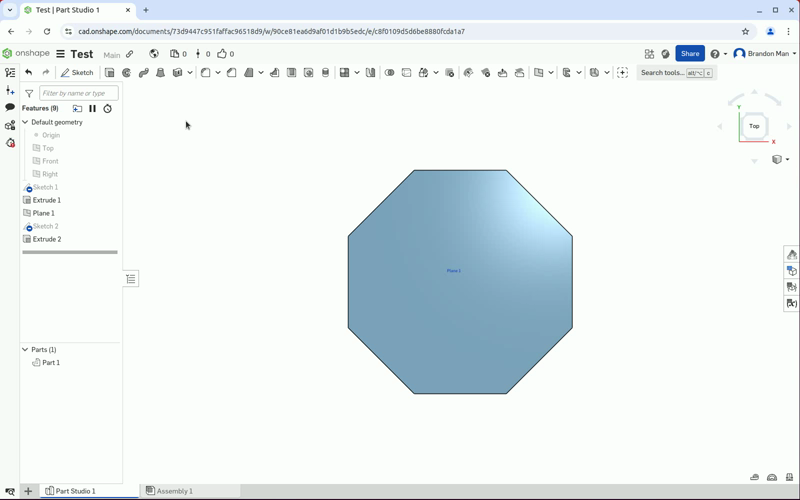
key(shift+h)
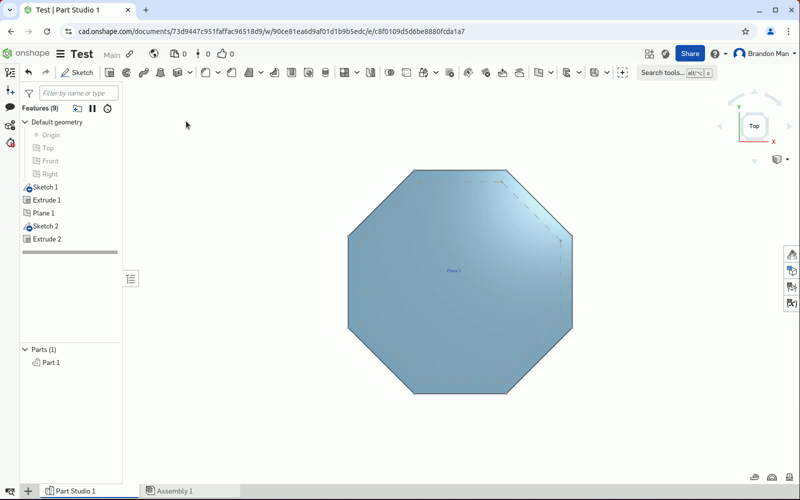
key(shift+h)
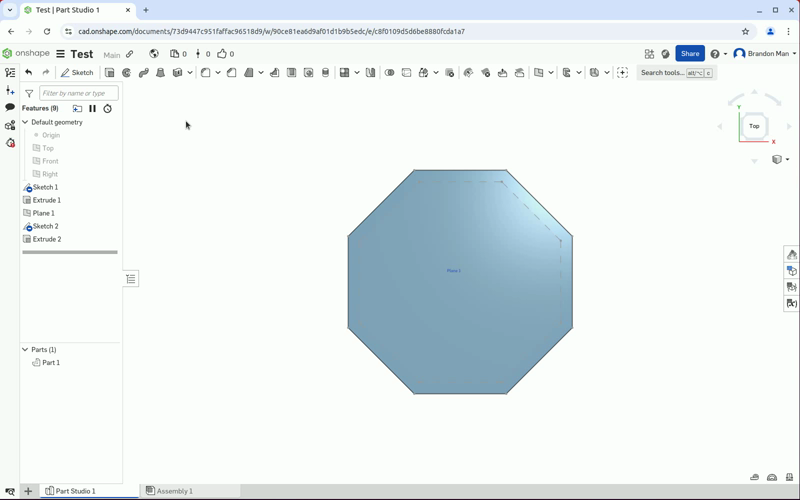
key(shift+7)
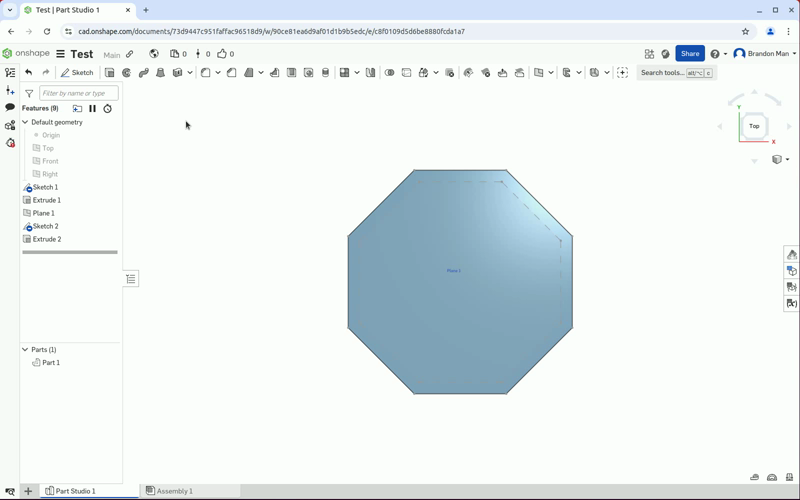
key(up, 3)
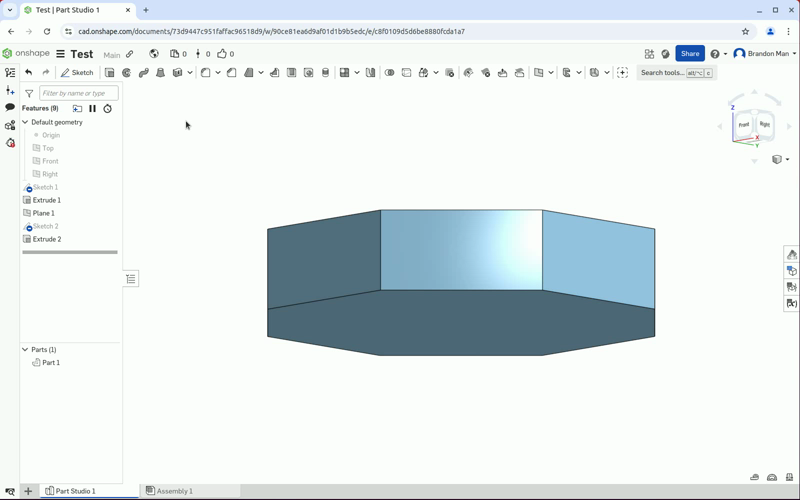
key(left, 3)
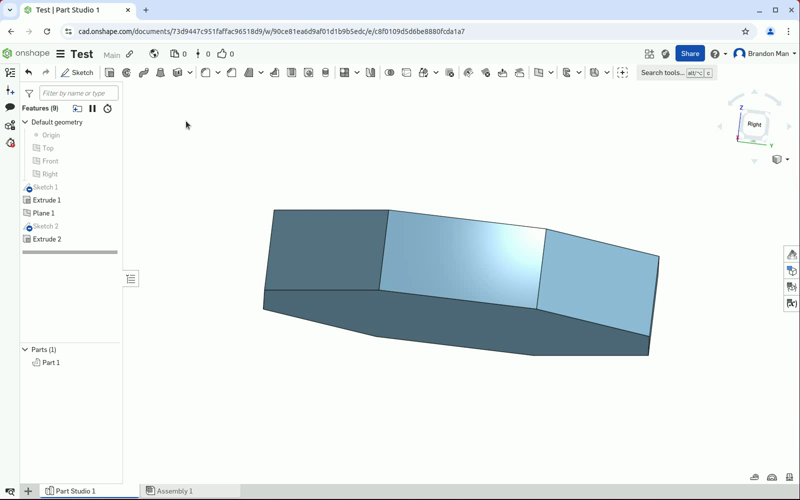
key(right, 3)
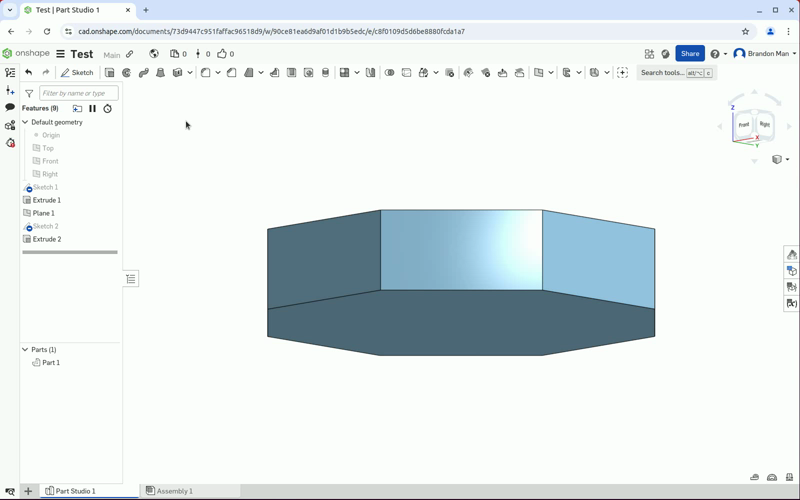
key(down, 3)
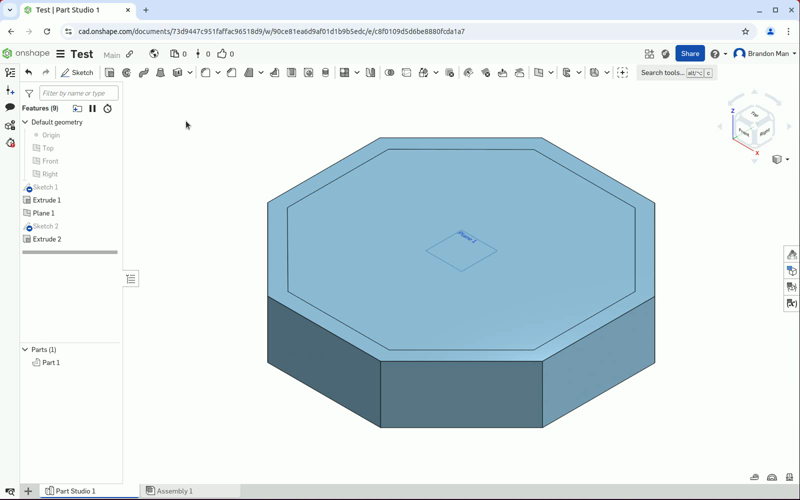
mouse_move(73, 189)
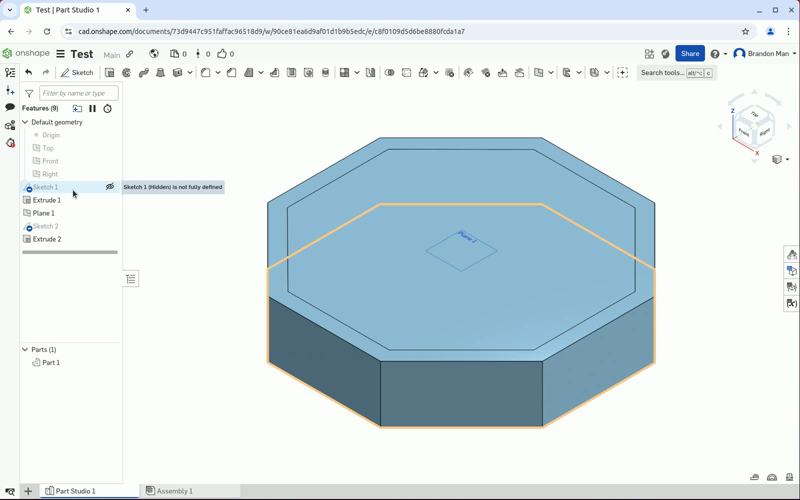
click(73, 189)